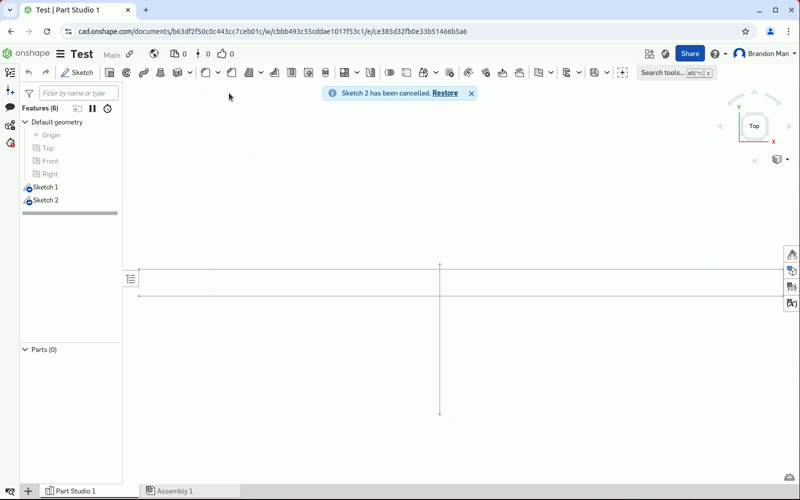
key(shift+h)
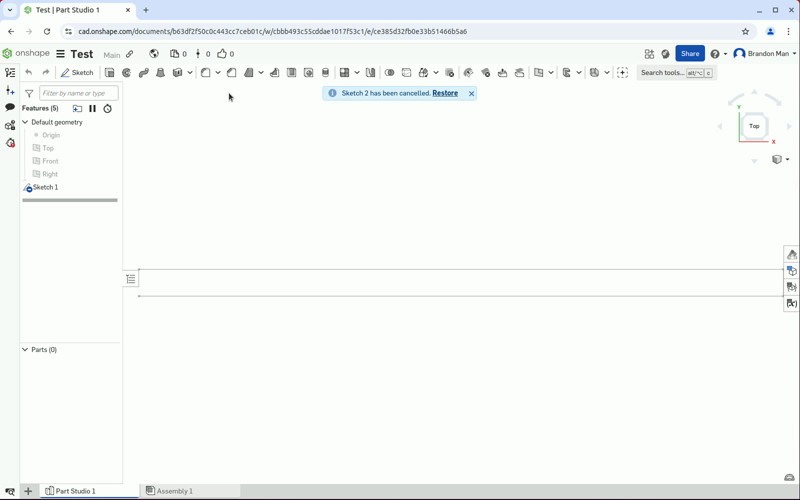
mouse_move(73, 352)
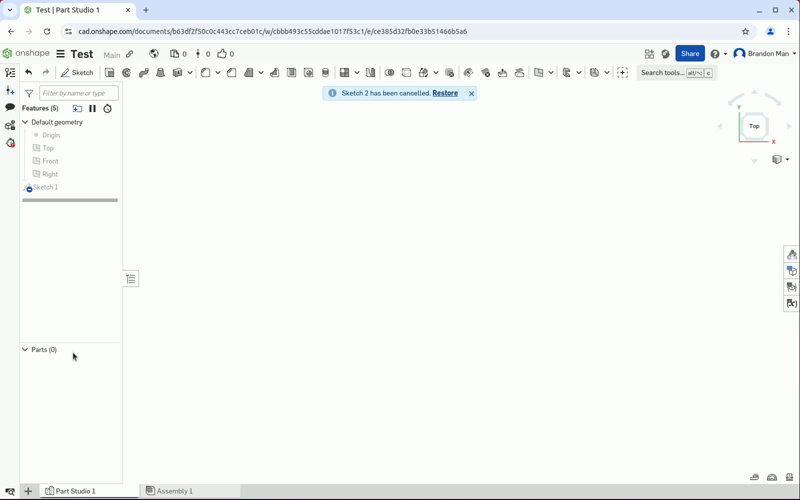
key(y)
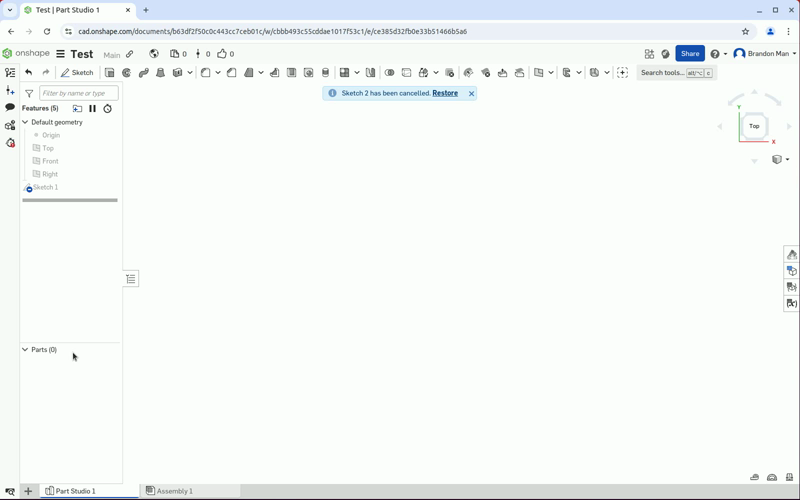
key(shift+p)
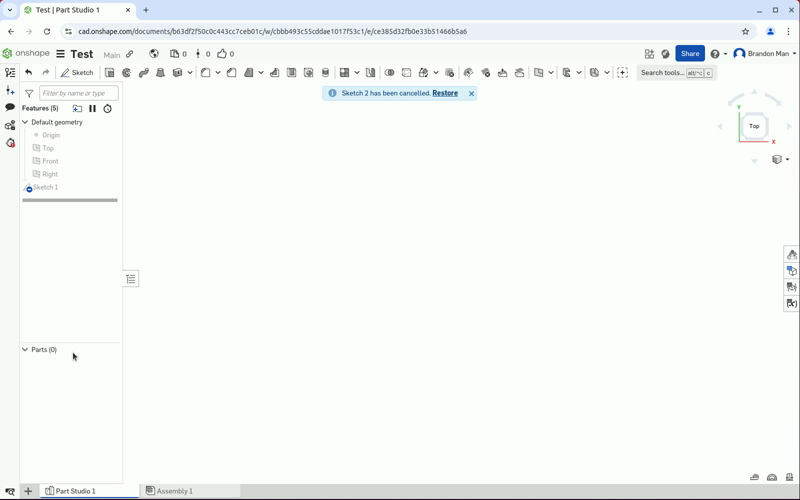
key(space)
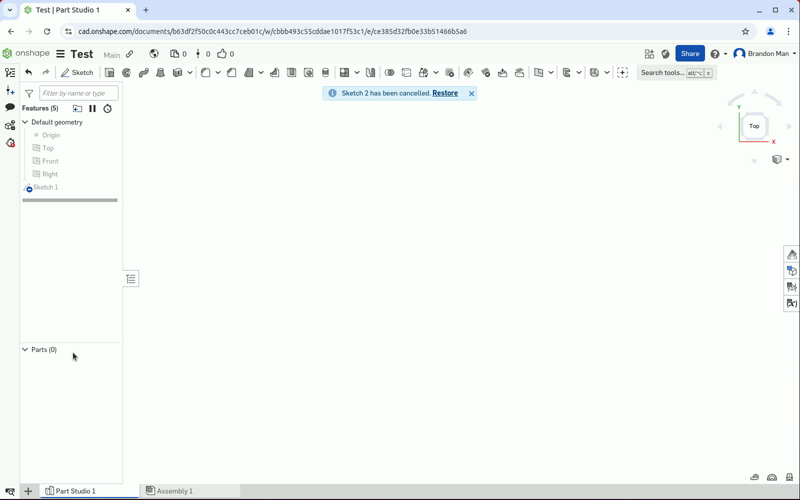
key_down(shift)
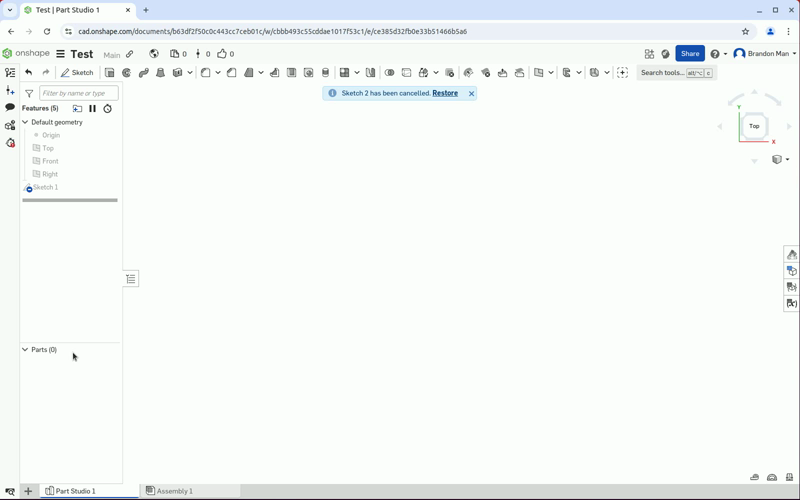
key(up)
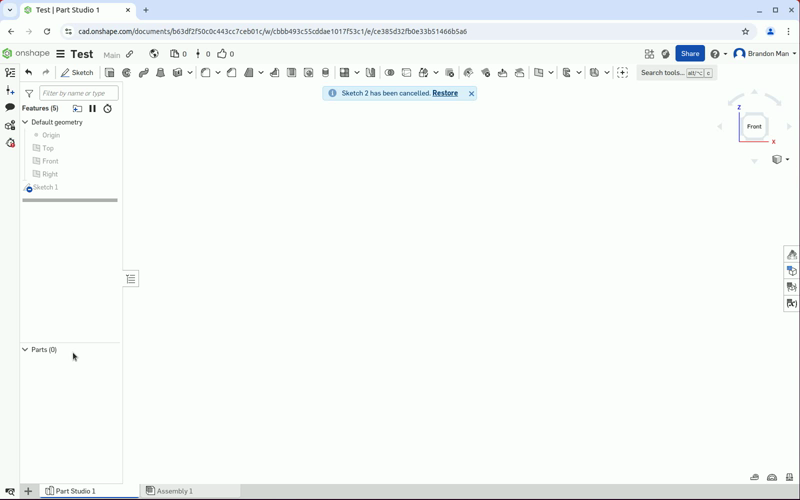
key_up(shift)
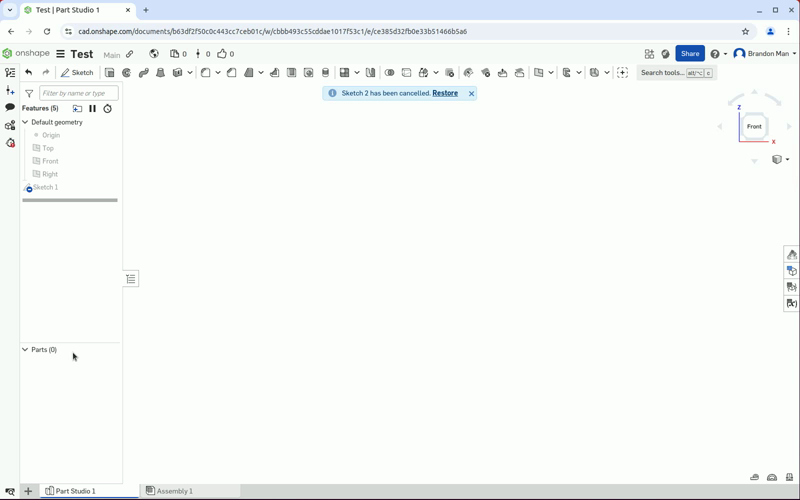
mouse_move(73, 352)
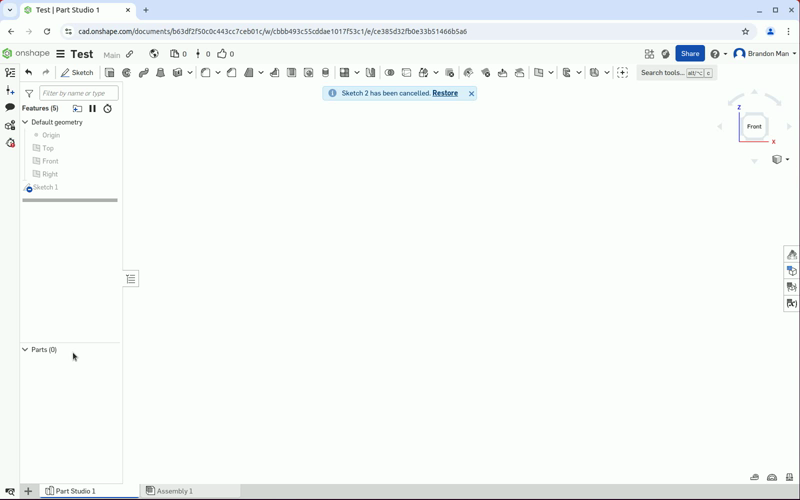
key(shift+y)
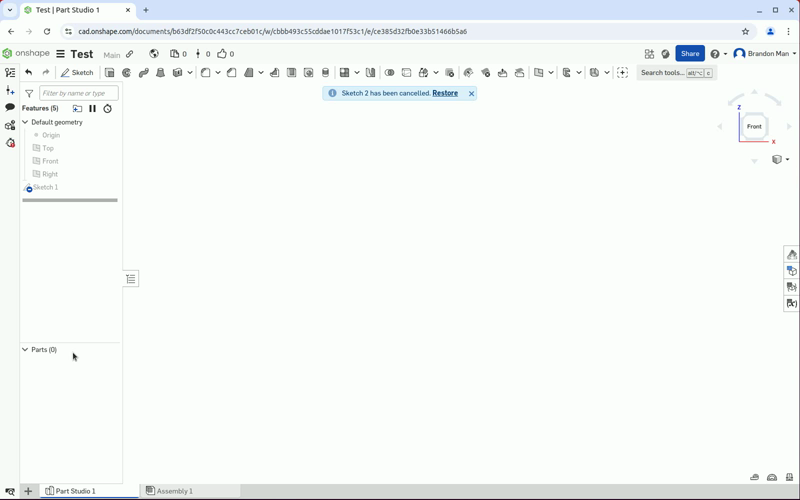
key(shift+s)
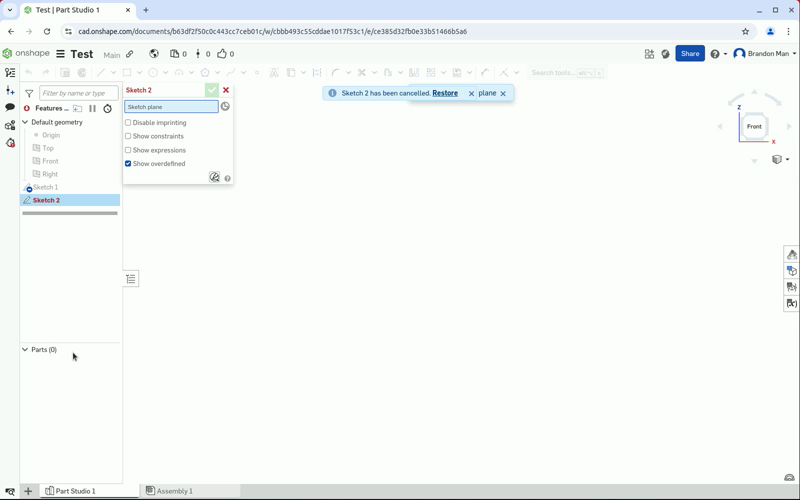
mouse_move(73, 163)
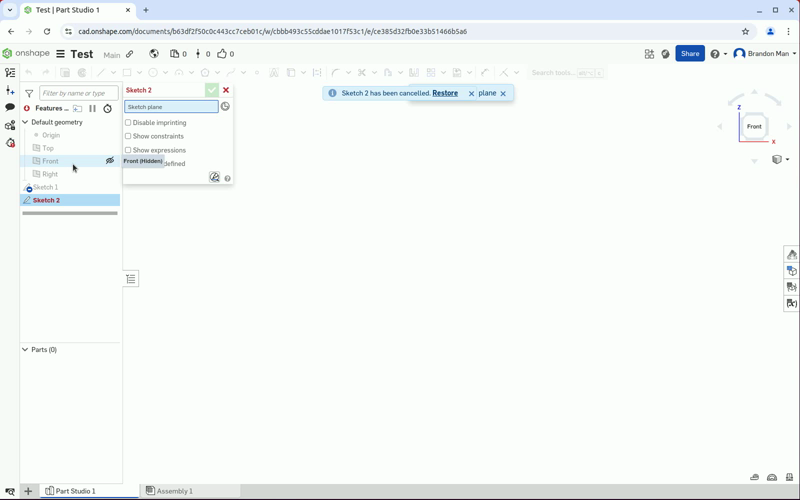
click(73, 163)
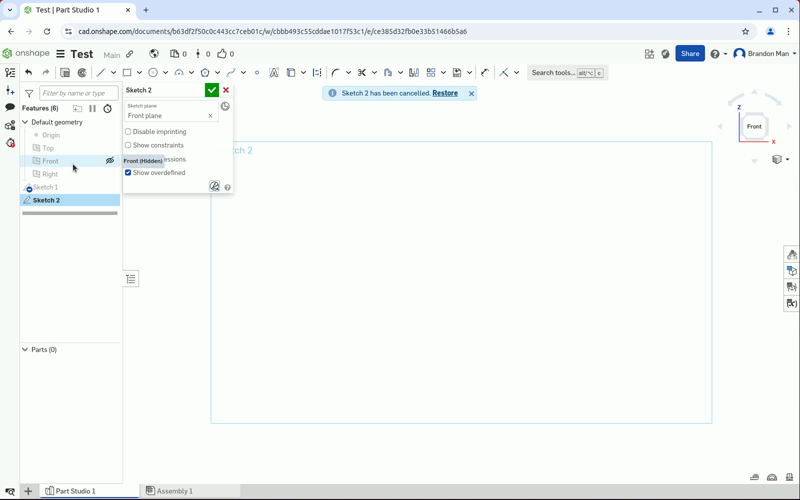
mouse_move(73, 352)
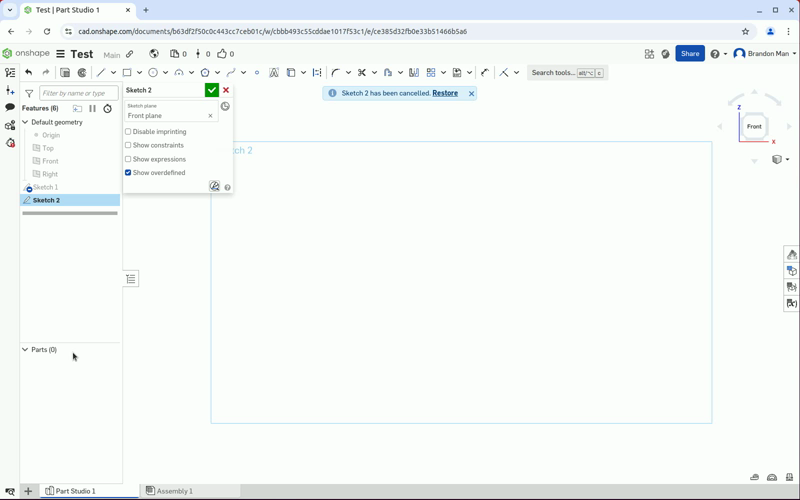
key(y)
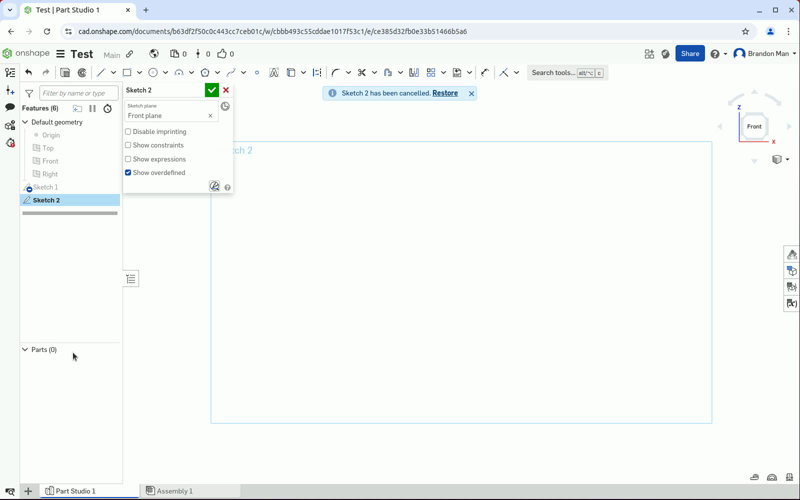
key(l)
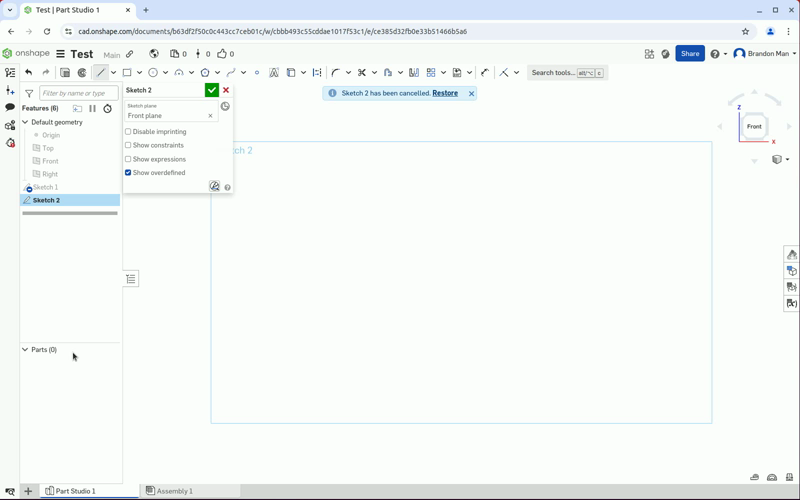
key_down(shift)
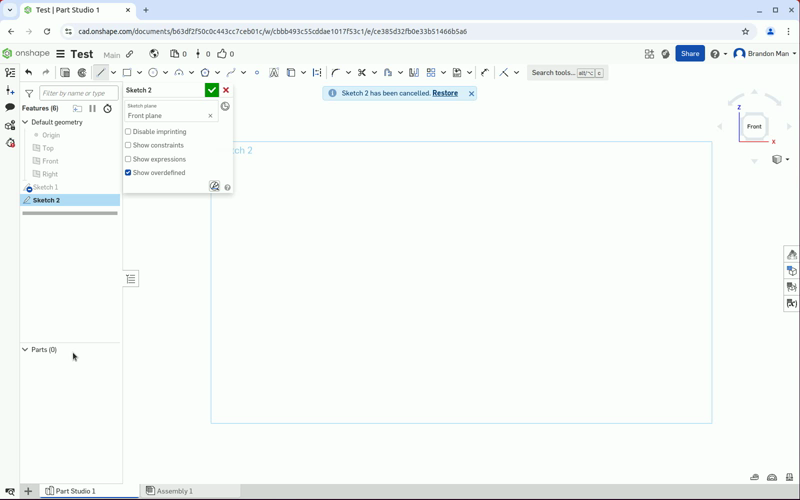
mouse_move(441, 207)
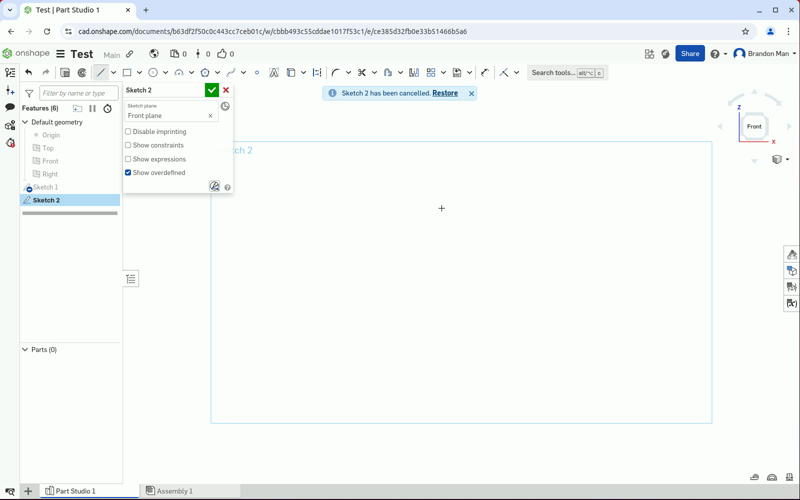
click(441, 207)
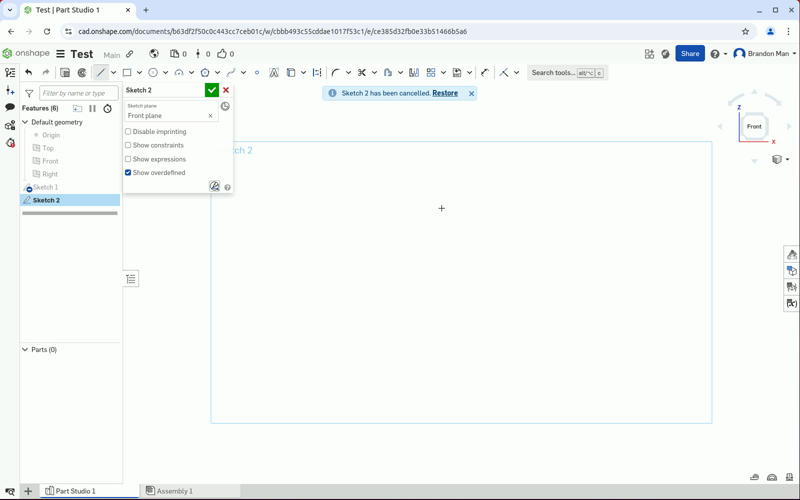
key_up(shift)
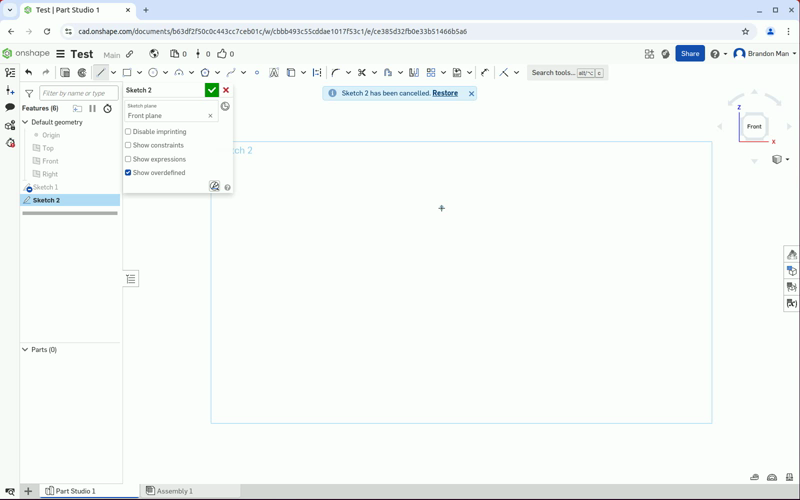
key_down(shift)
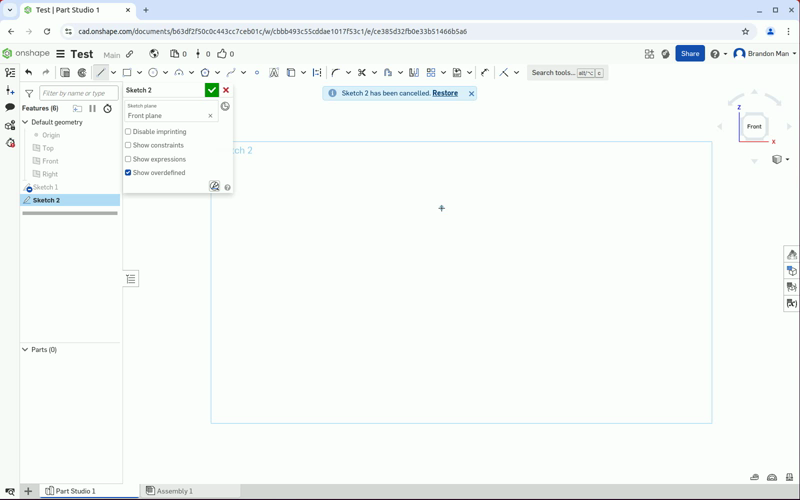
mouse_move(471, 207)
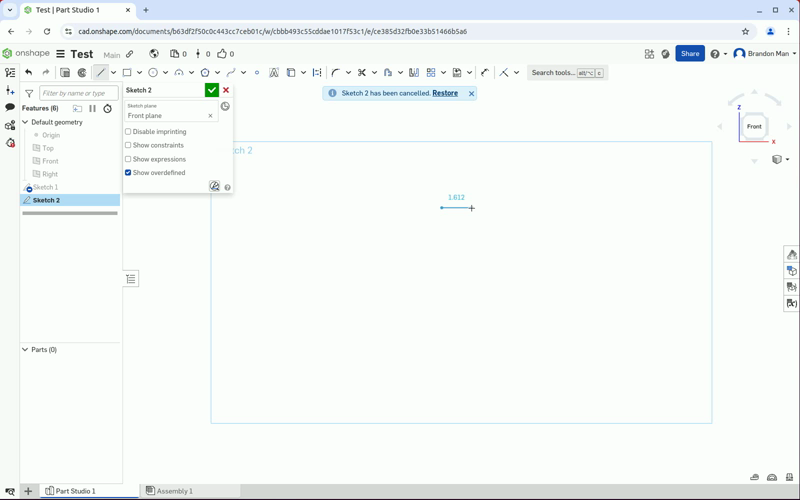
mouse_move(481, 207)
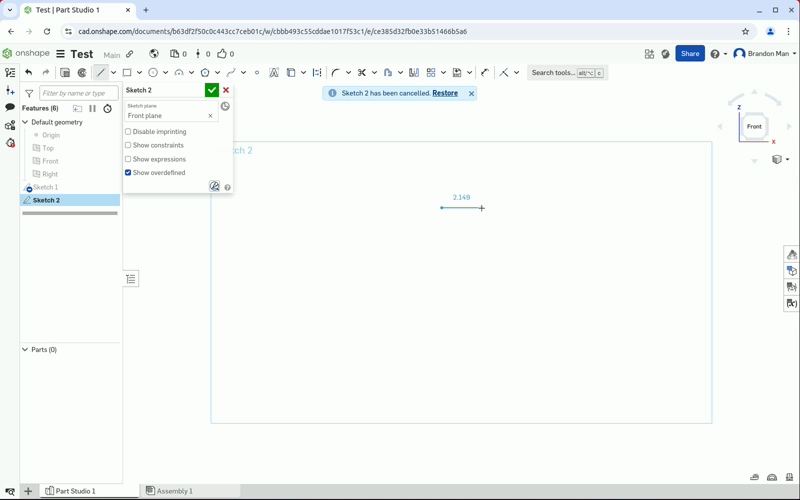
click(481, 207)
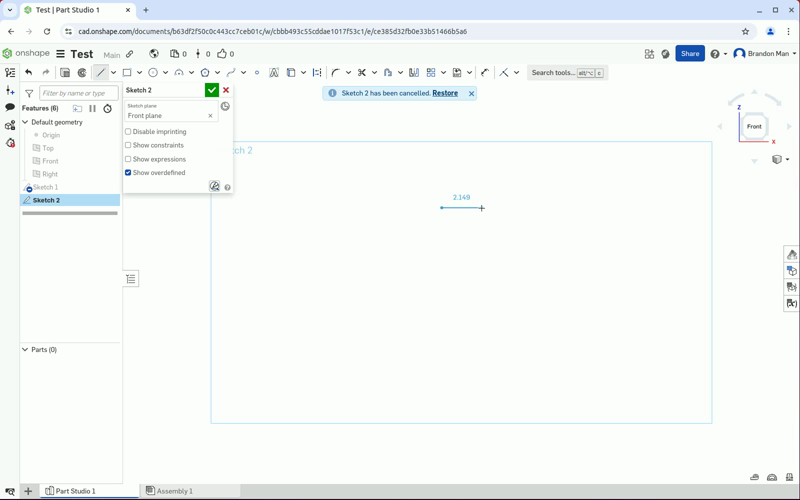
key_up(shift)
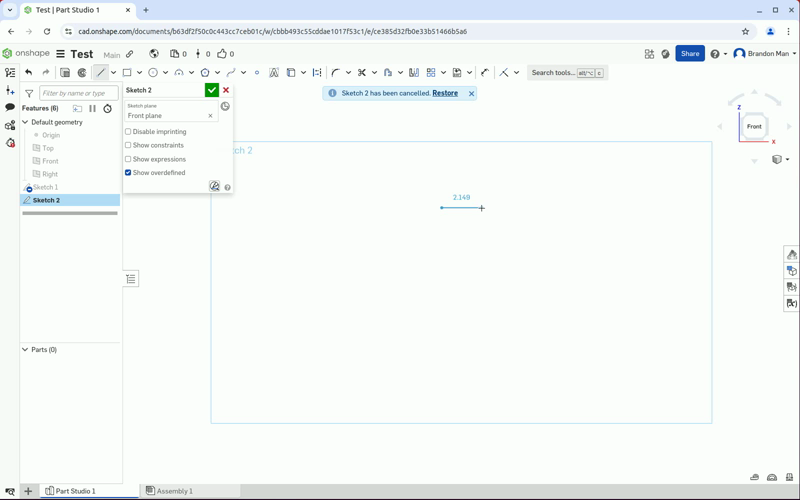
key_down(shift)
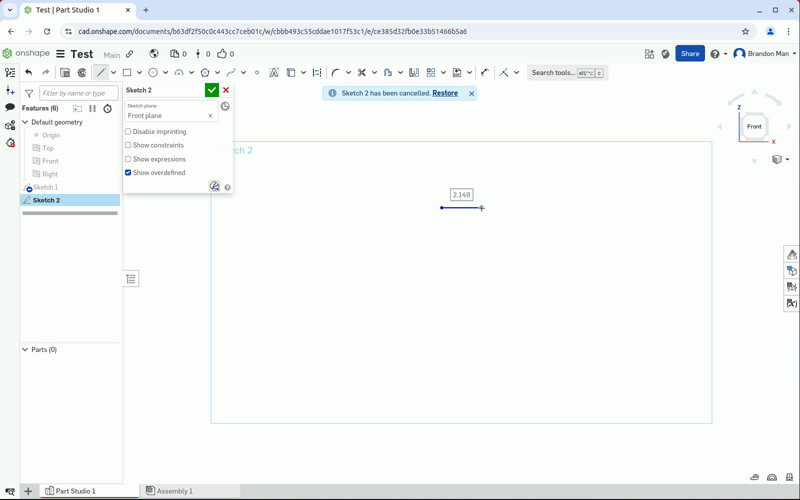
mouse_move(511, 207)
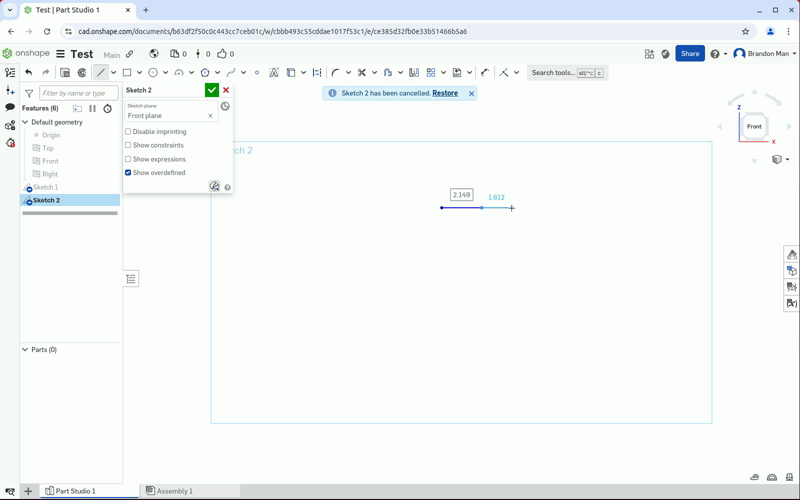
mouse_move(481, 169)
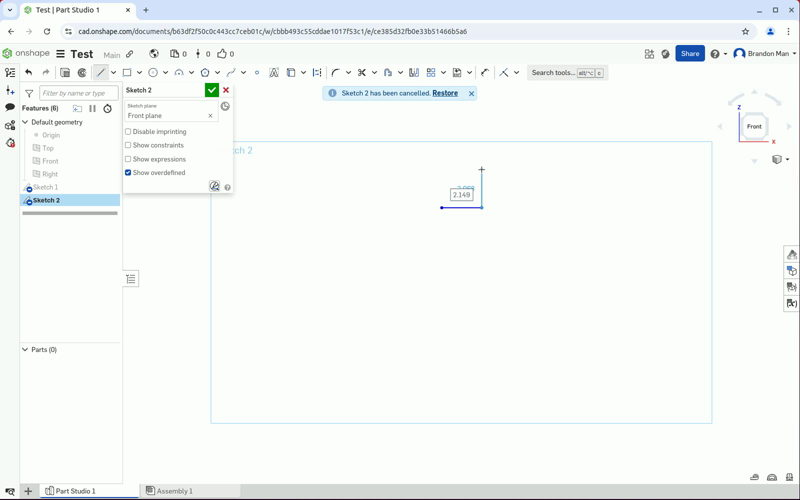
click(481, 169)
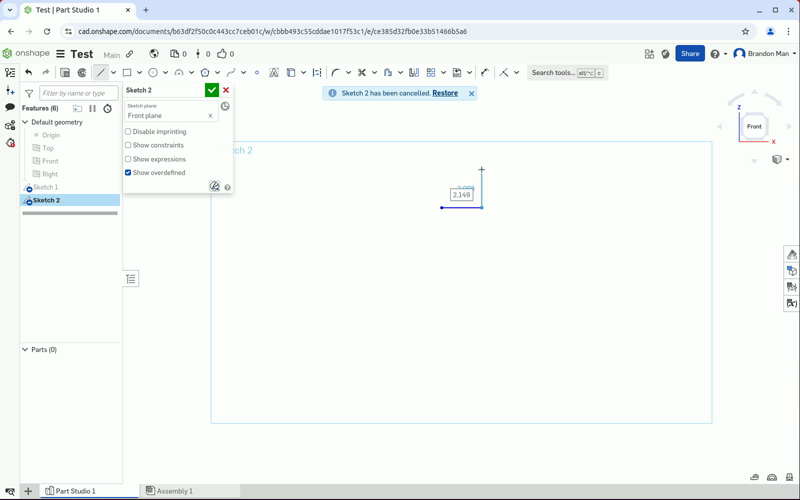
key_up(shift)
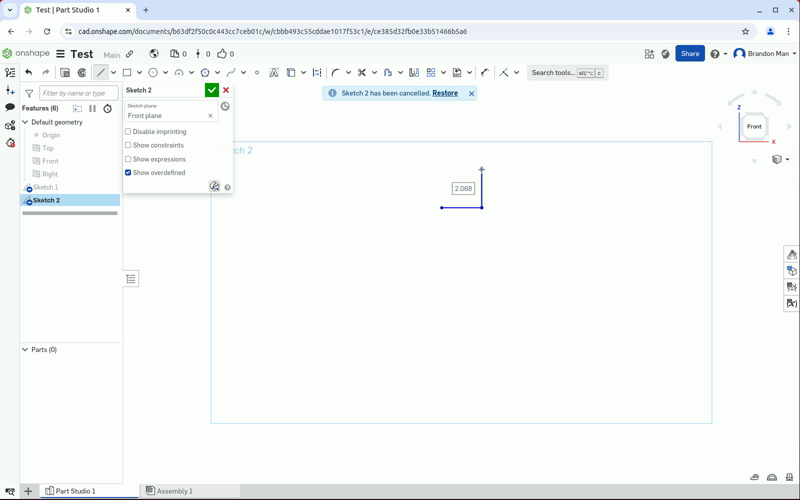
key_down(shift)
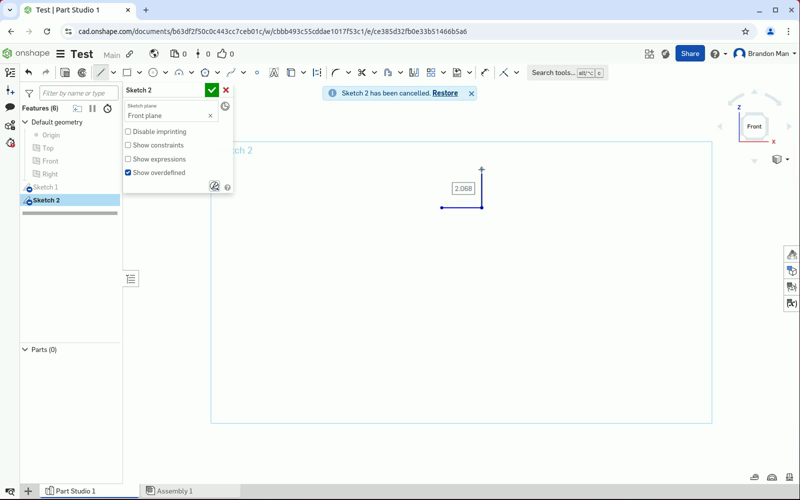
mouse_move(511, 169)
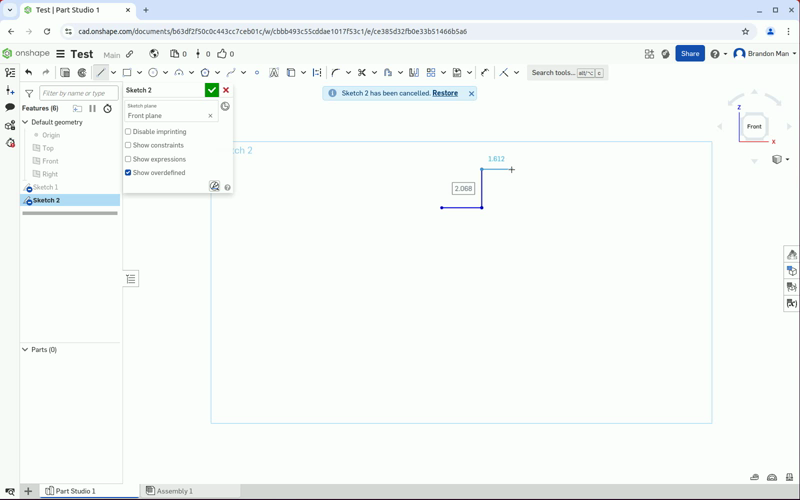
mouse_move(441, 169)
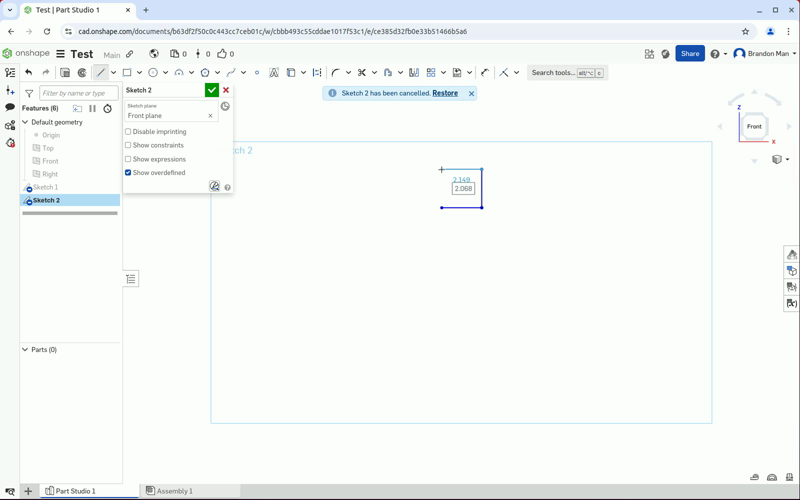
click(441, 169)
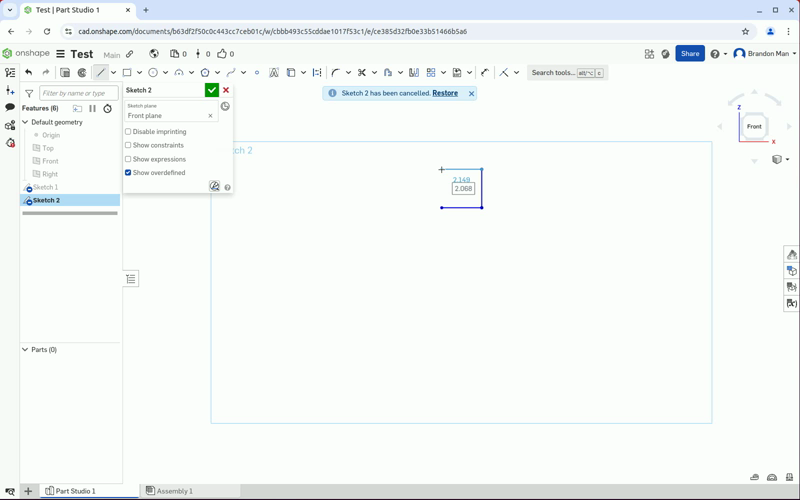
key_up(shift)
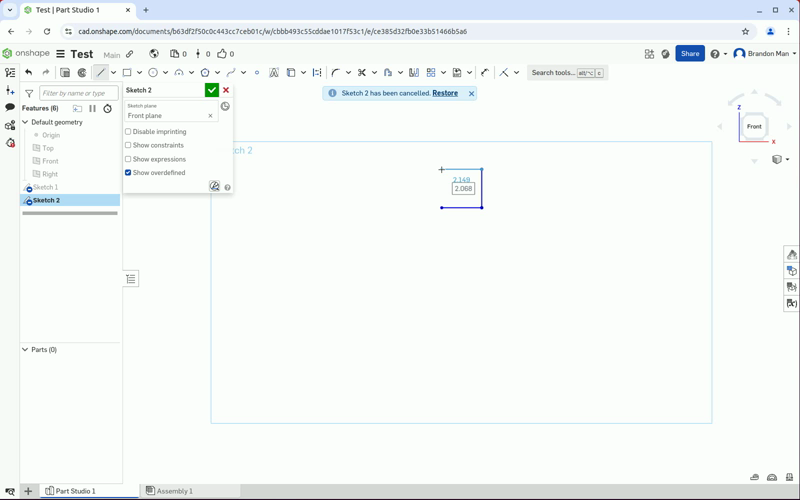
mouse_move(471, 169)
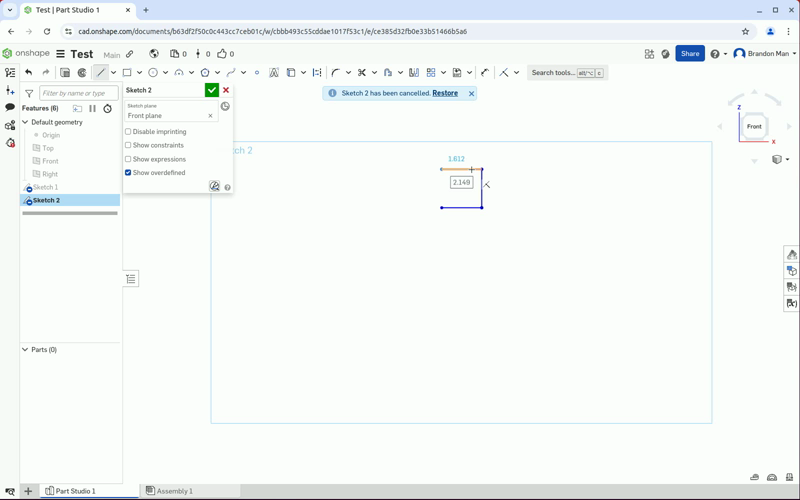
key_down(shift)
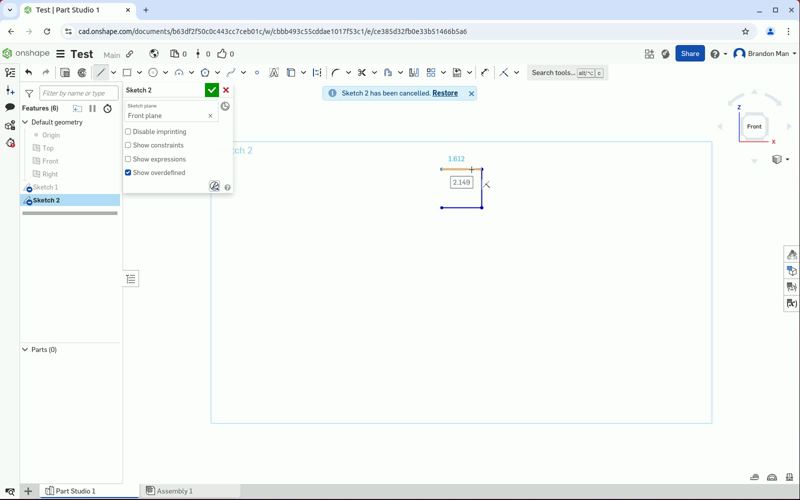
mouse_move(441, 207)
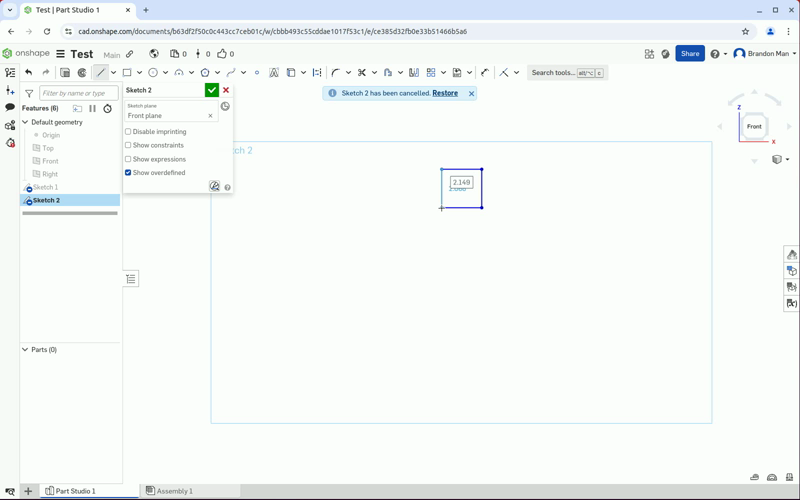
key_up(shift)
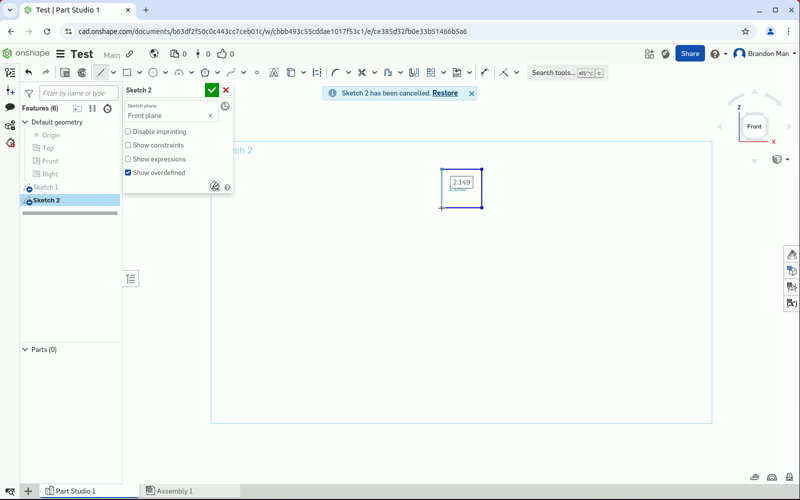
click(441, 207)
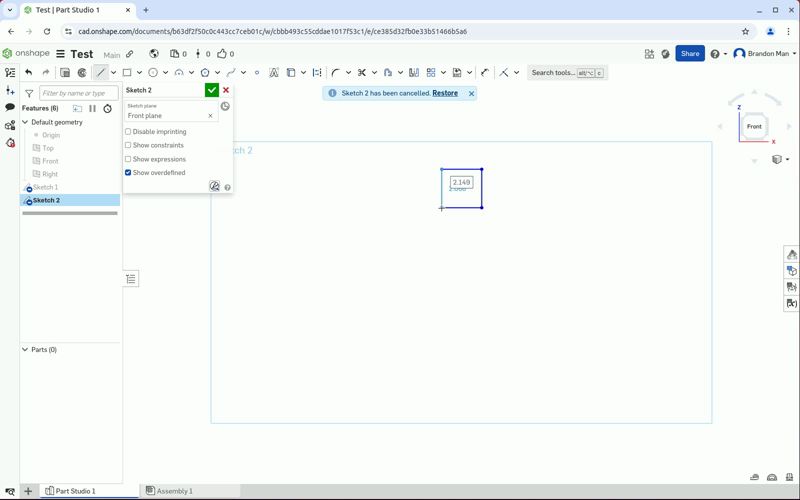
key(esc)
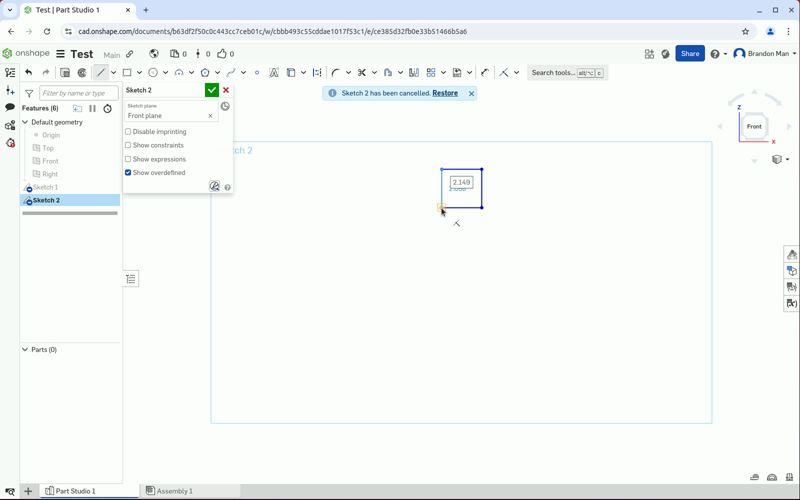
mouse_move(459, 205)
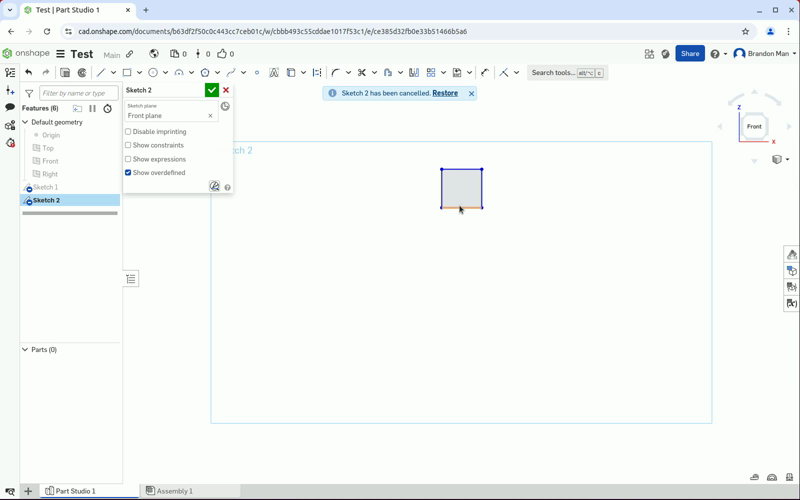
scroll(6)
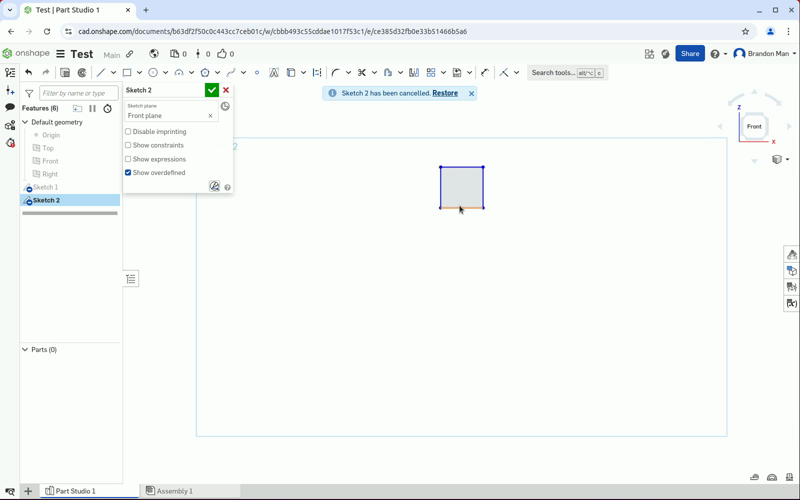
scroll(6)
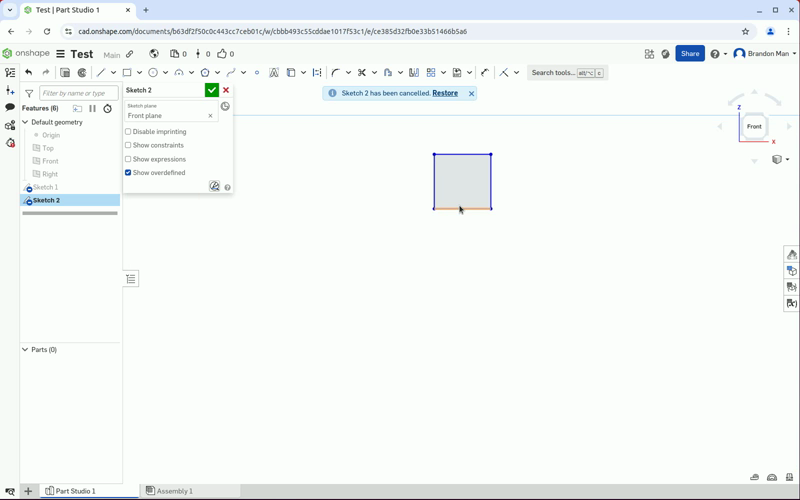
scroll(6)
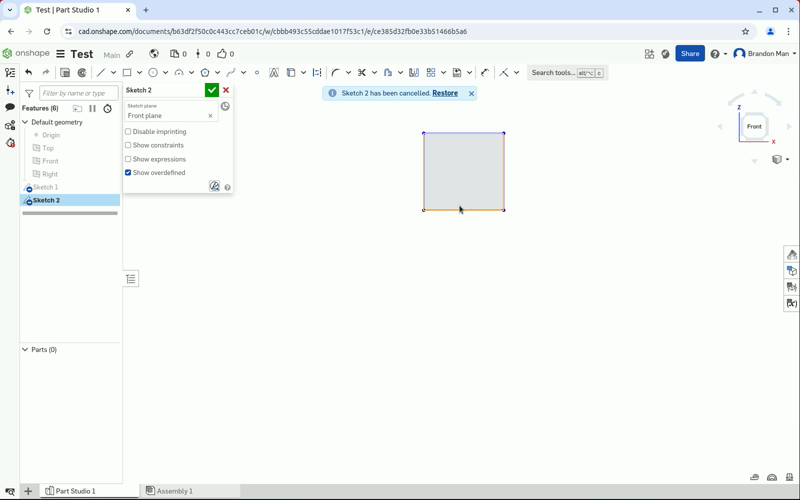
scroll(6)
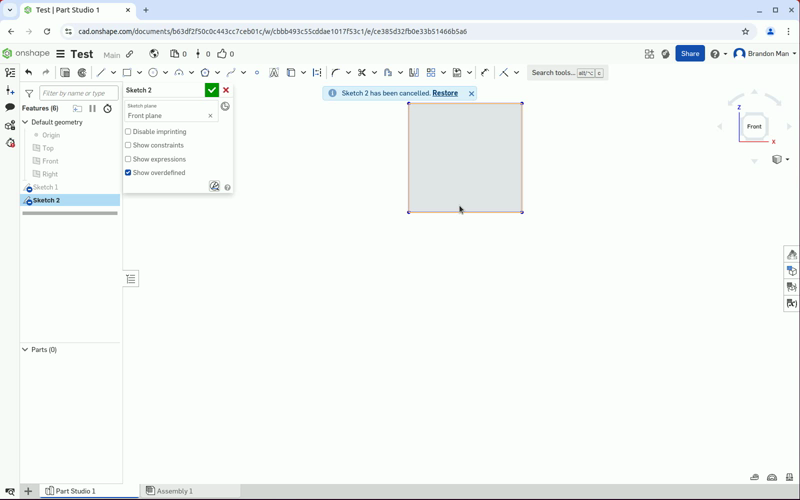
scroll(6)
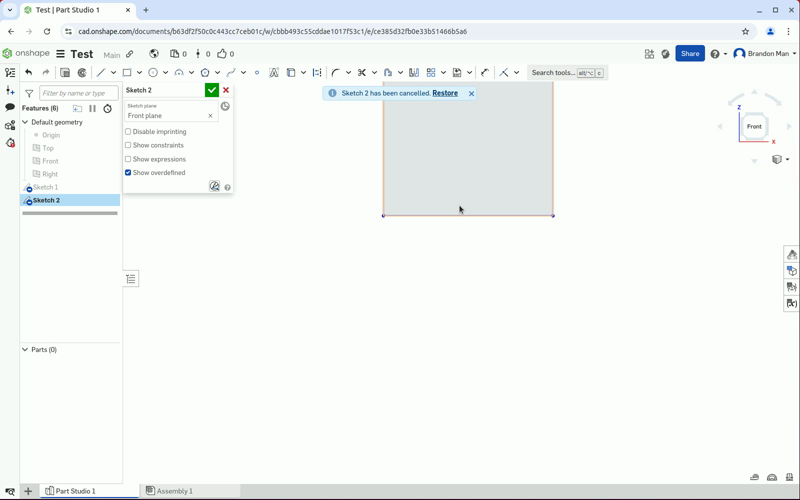
scroll(6)
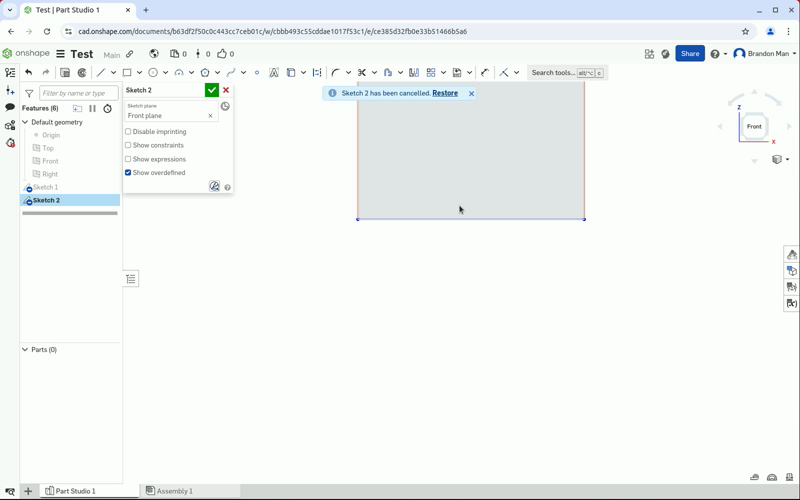
scroll(6)
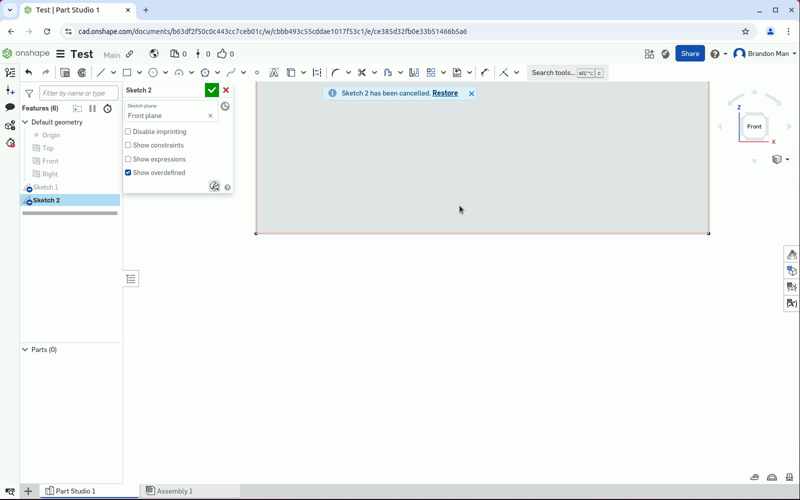
click(459, 205)
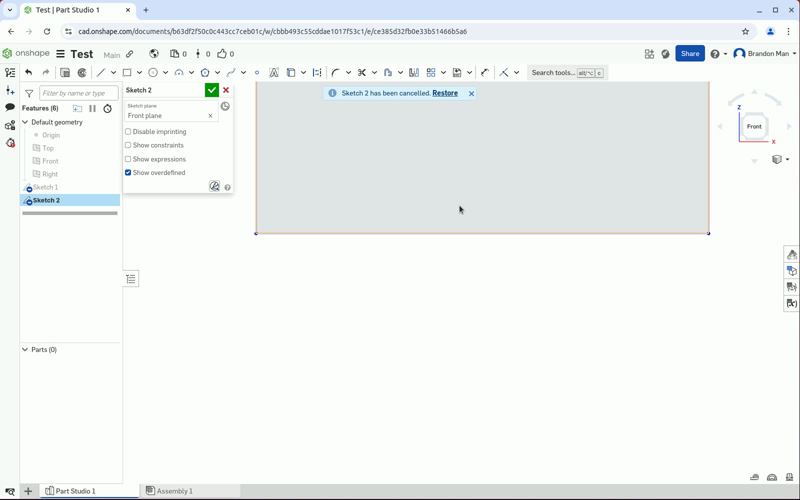
scroll(-6)
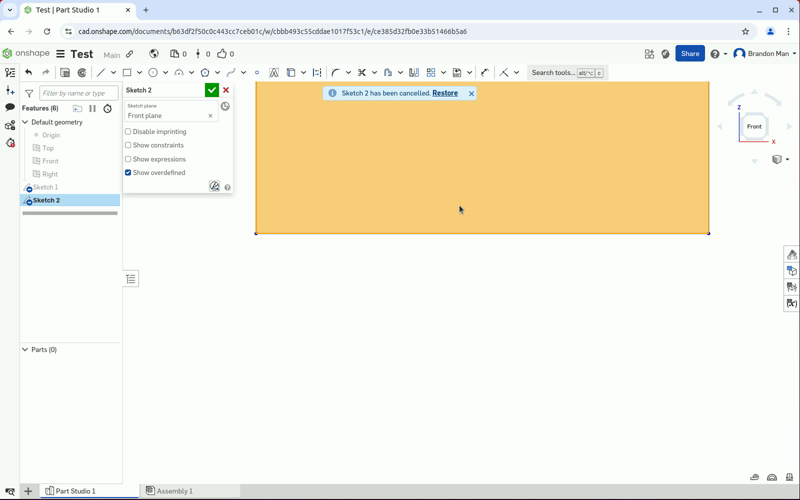
scroll(-6)
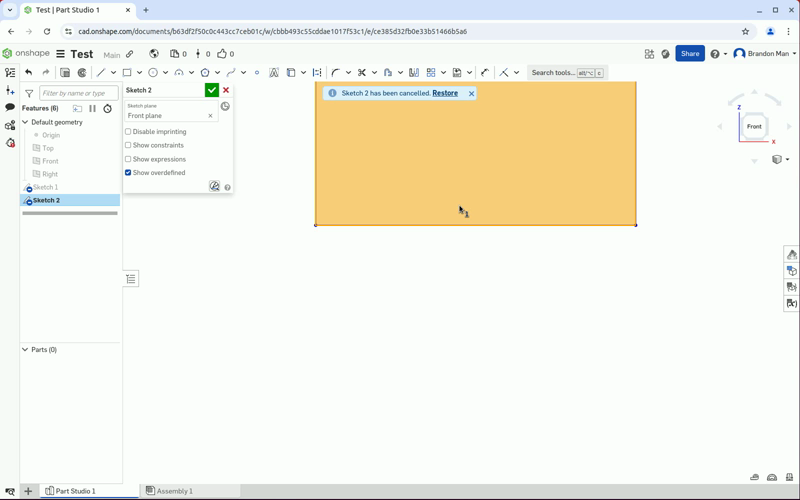
scroll(-6)
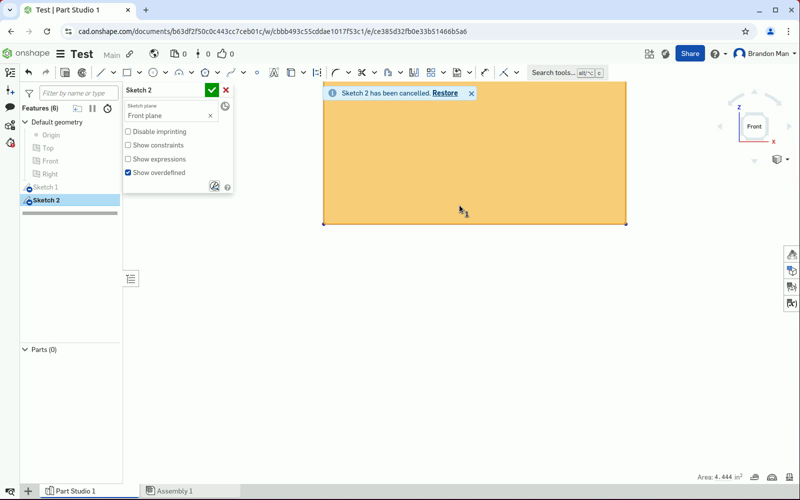
scroll(-6)
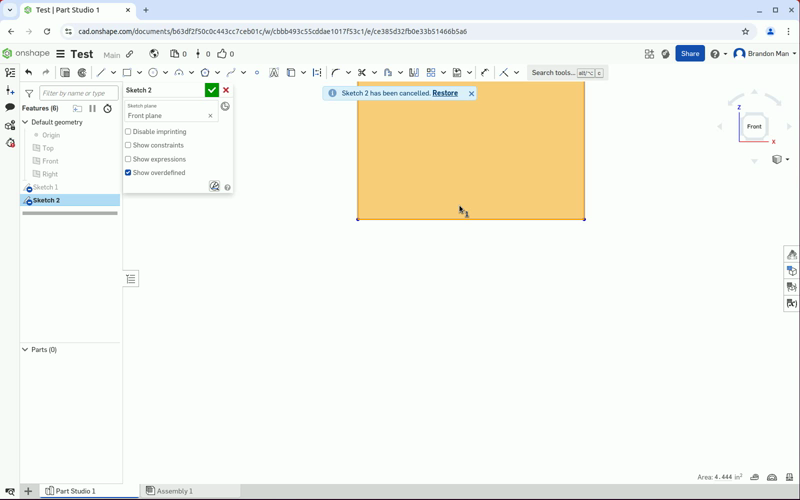
scroll(-6)
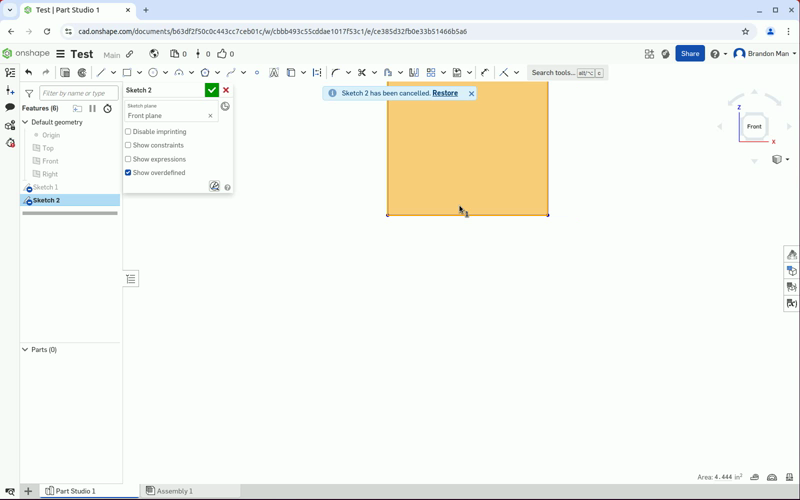
scroll(-6)
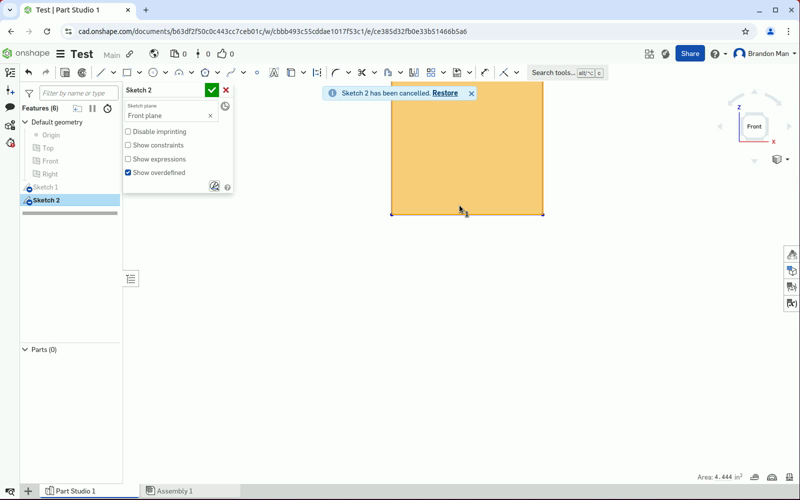
scroll(-6)
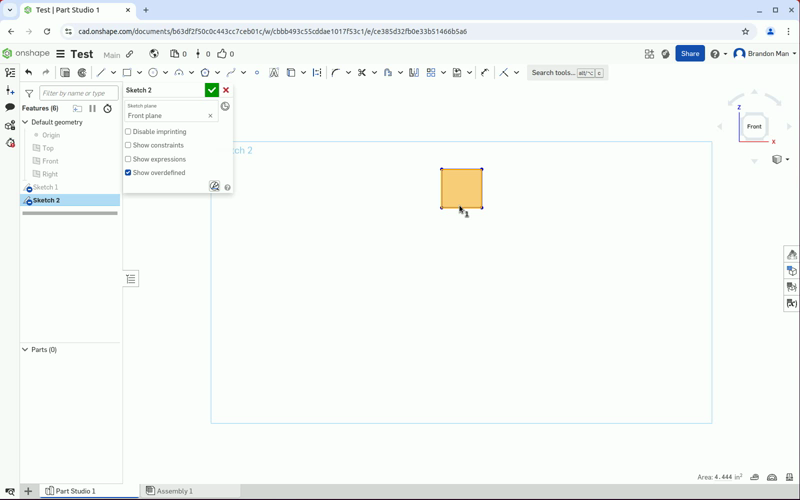
mouse_move(73, 352)
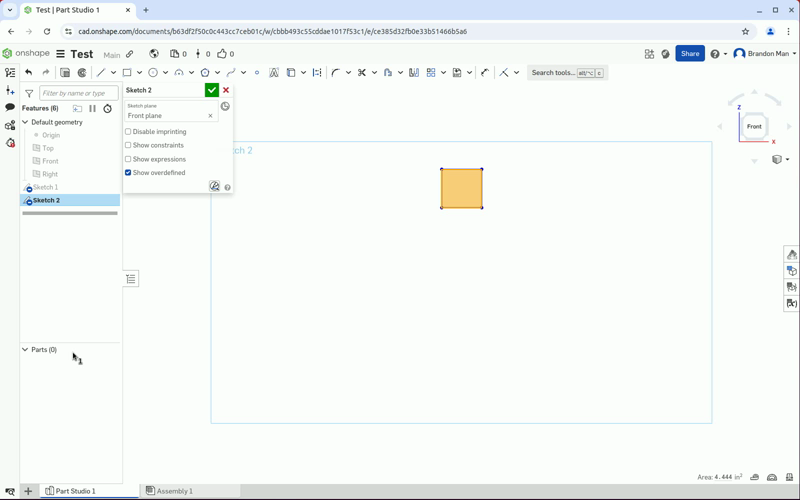
key(shift+y)
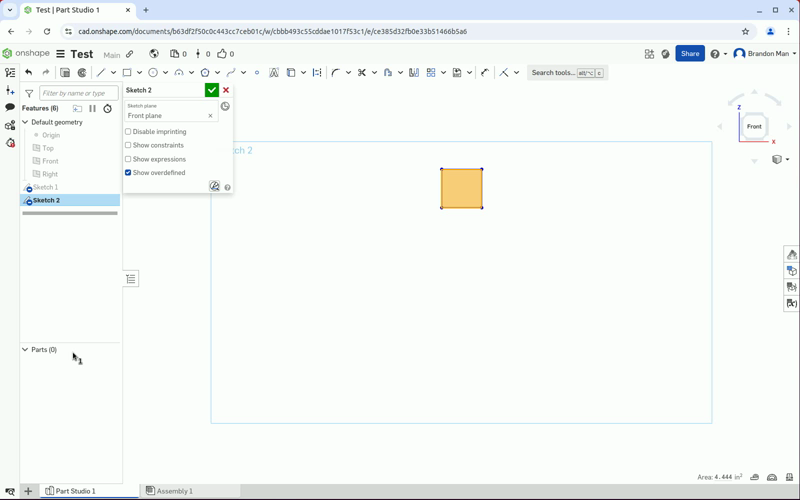
key(shift+e)
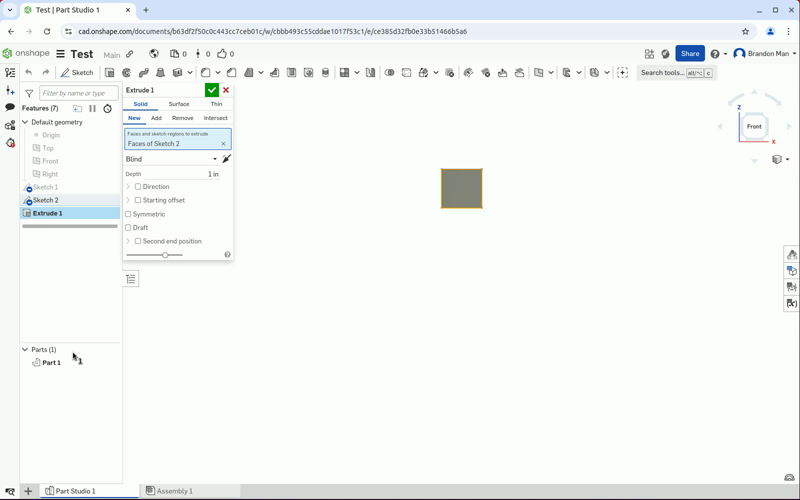
mouse_move(143, 106)
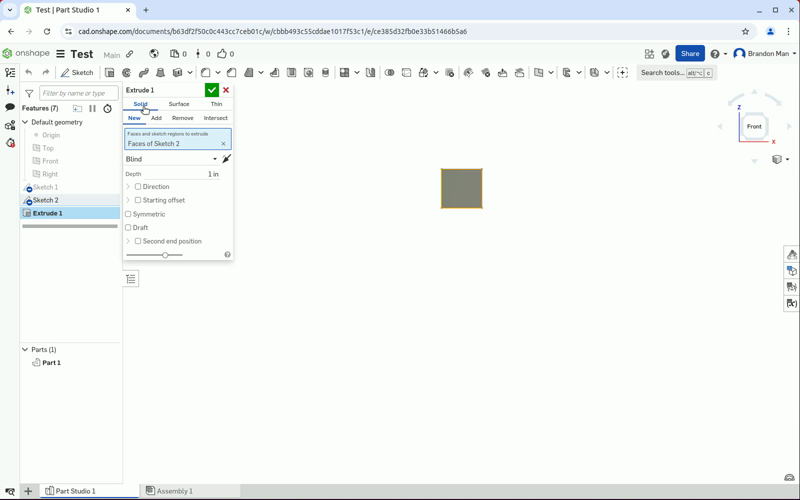
click(143, 106)
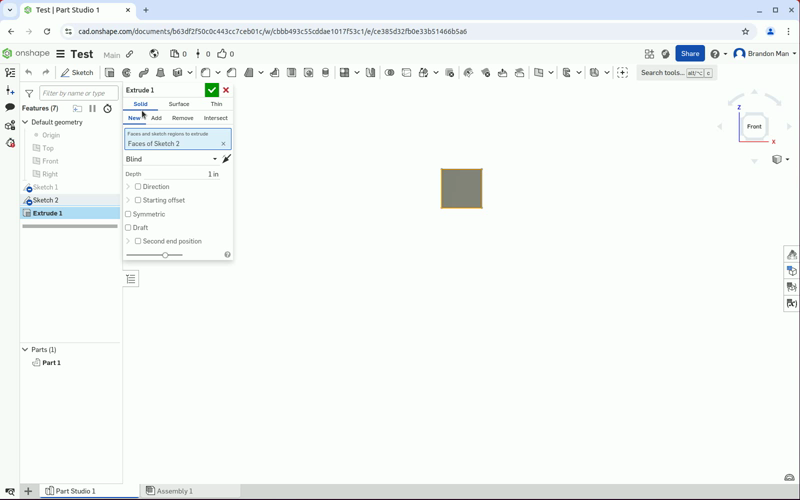
mouse_move(137, 120)
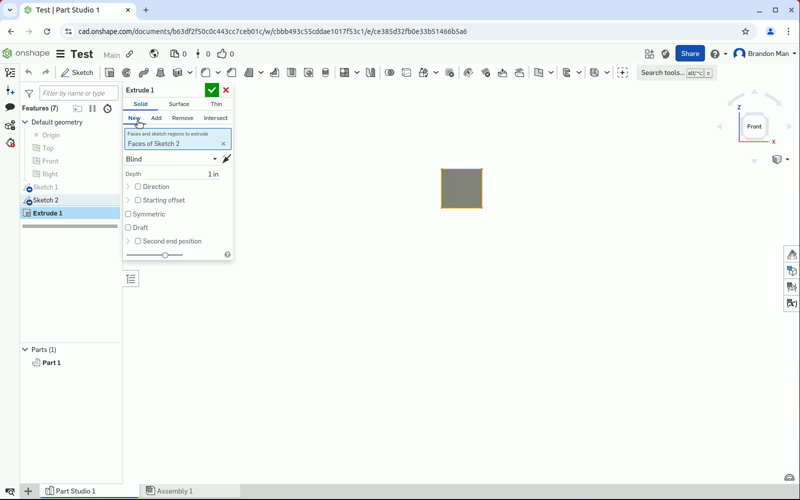
click(137, 120)
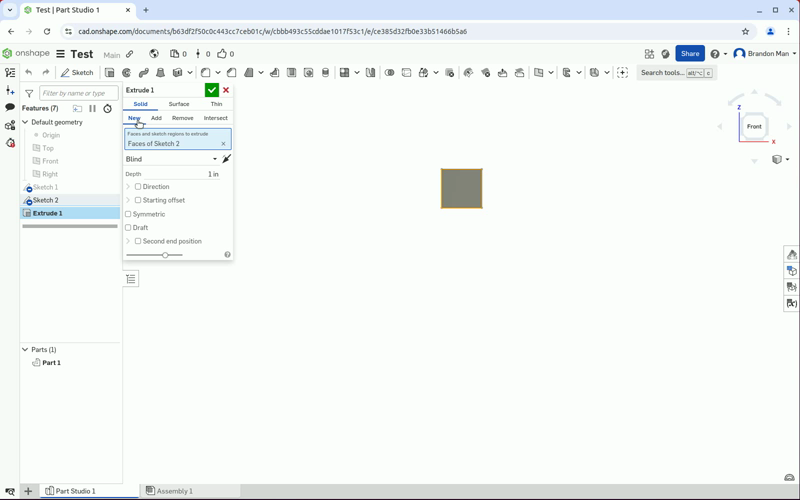
key(tab, 4)
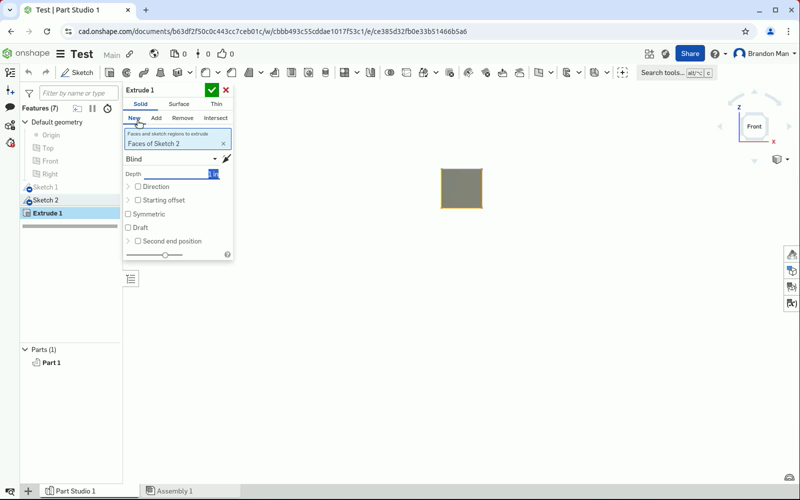
text(1.196)
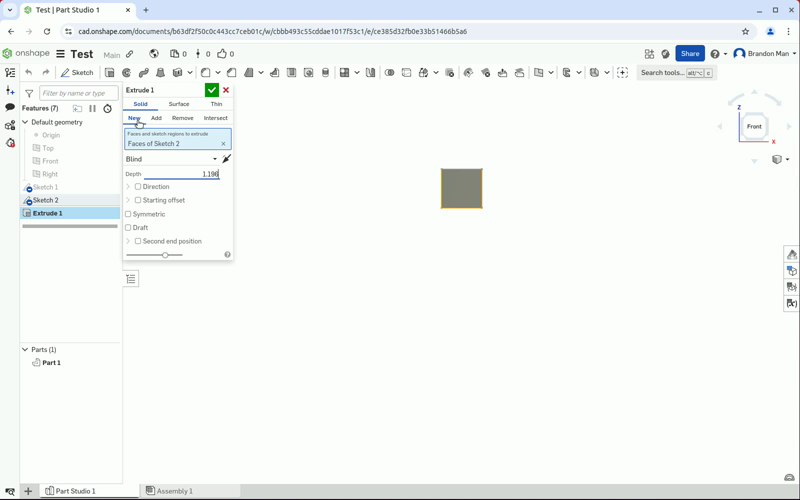
key(enter)
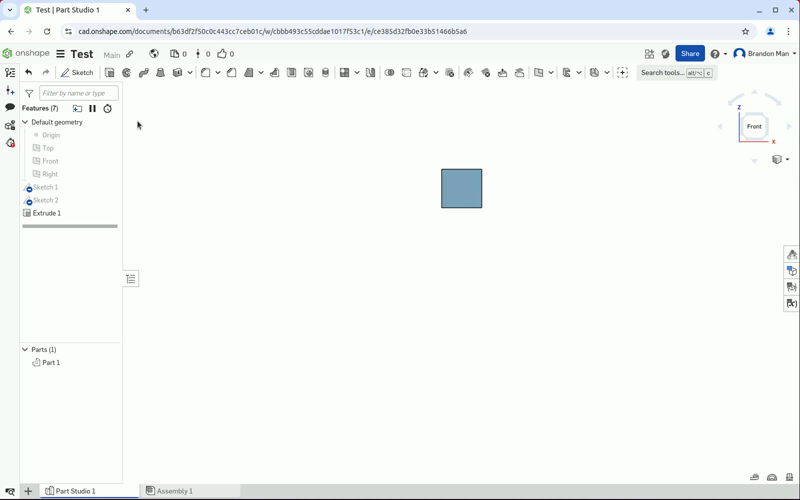
key(shift+h)
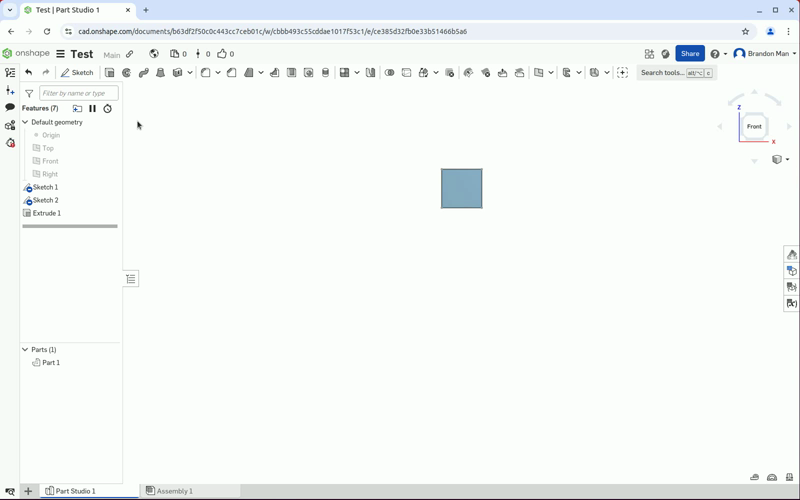
key(shift+h)
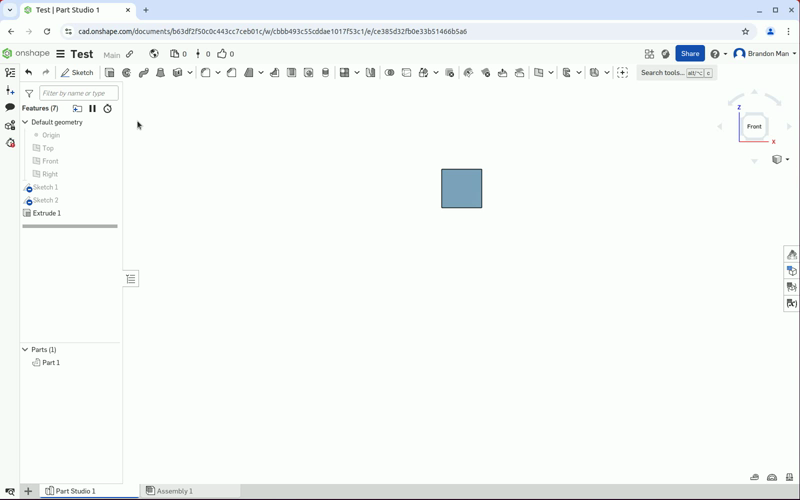
mouse_move(73, 189)
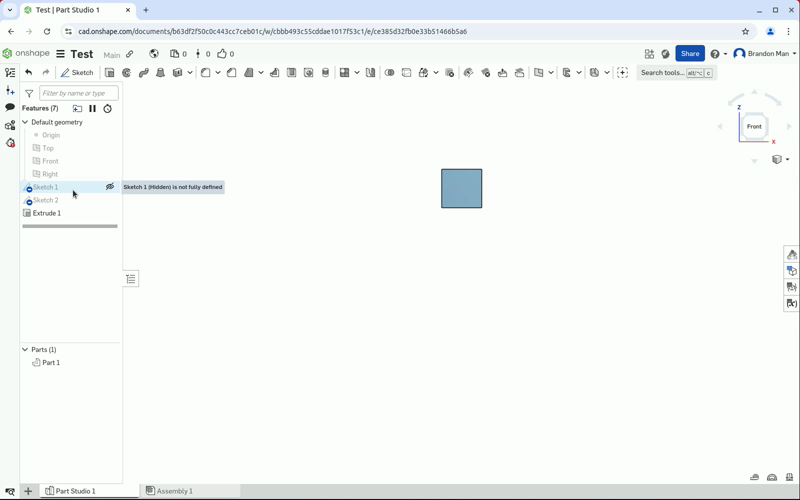
click(73, 189)
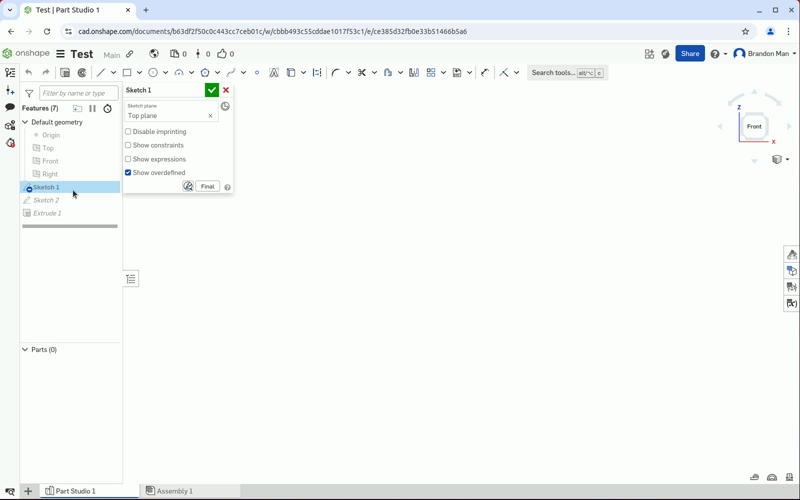
mouse_move(229, 92)
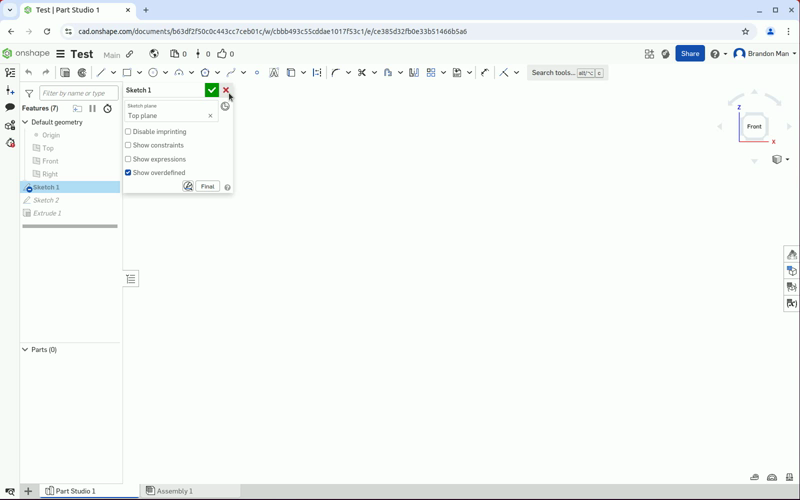
click(229, 92)
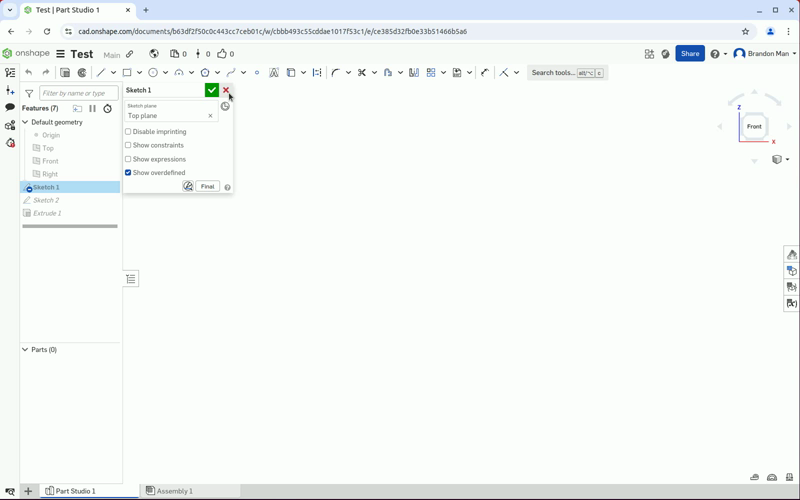
key(shift+s)
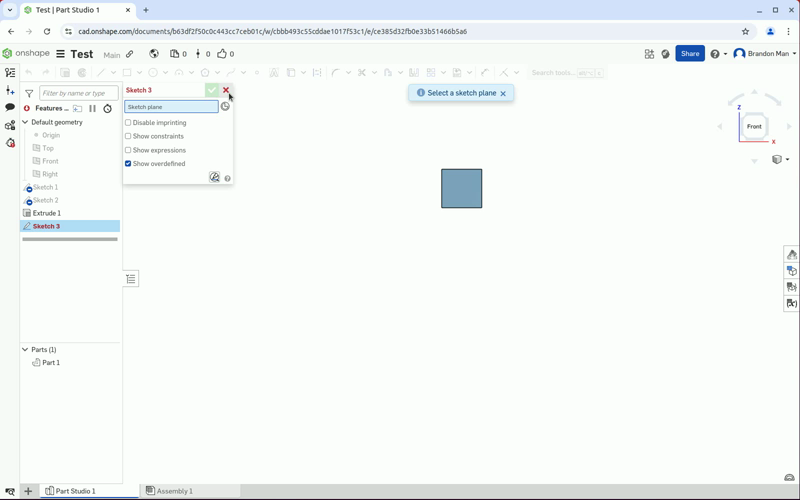
mouse_move(73, 163)
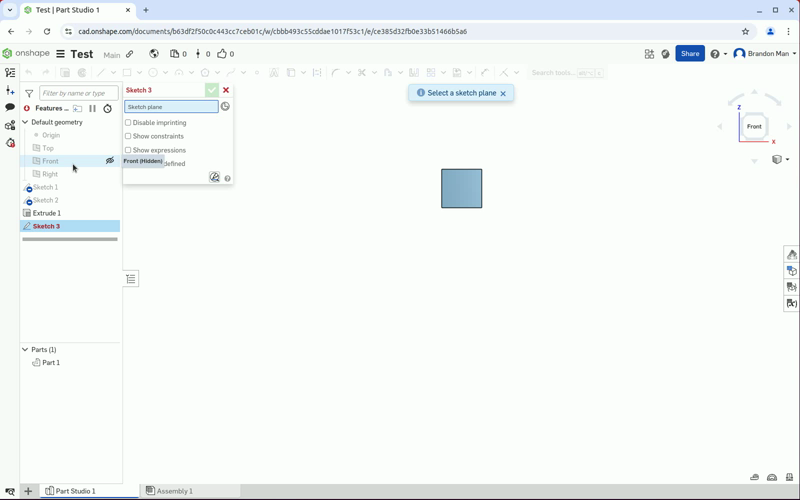
click(73, 163)
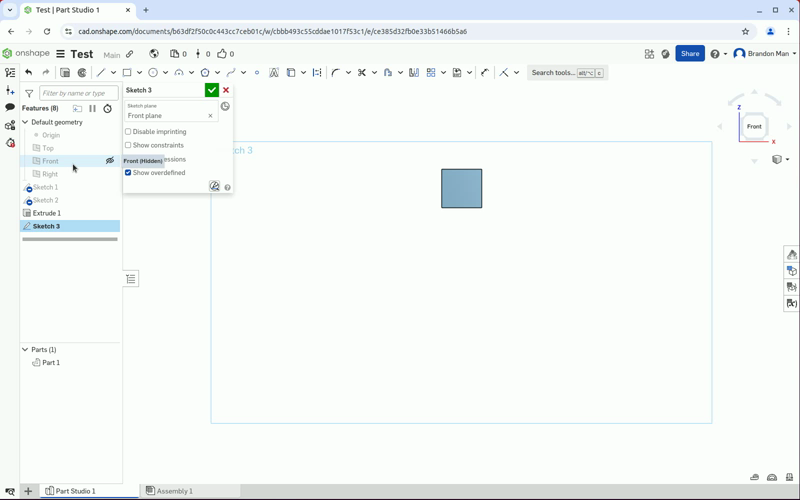
mouse_move(73, 352)
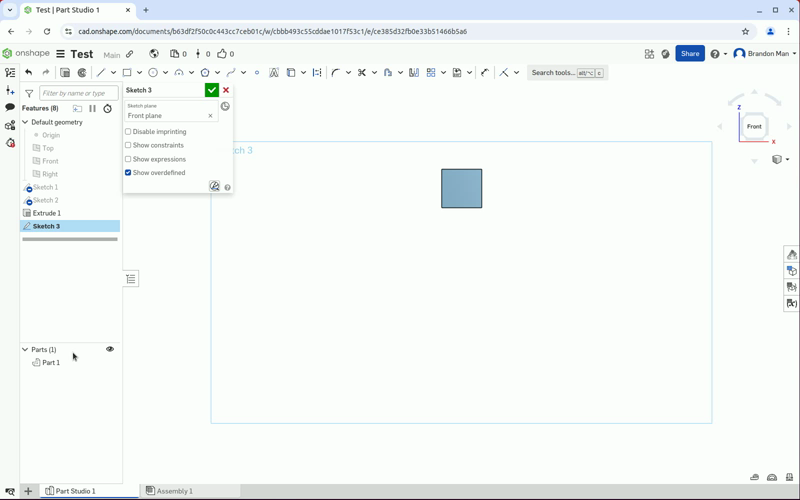
key(y)
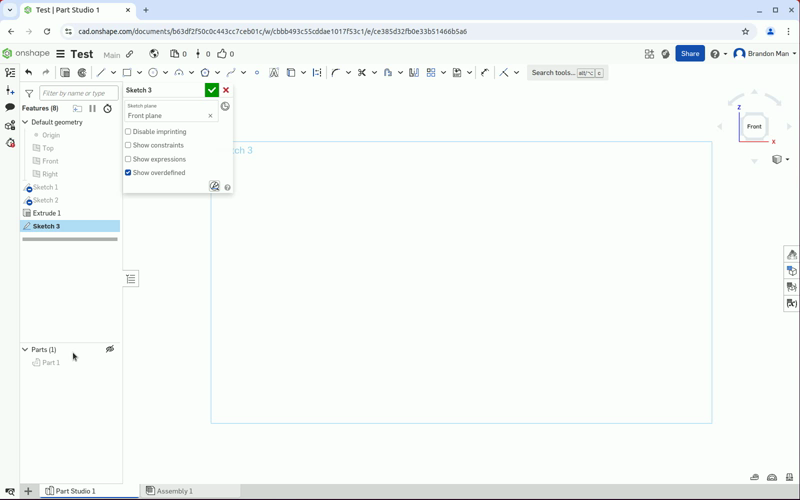
key(l)
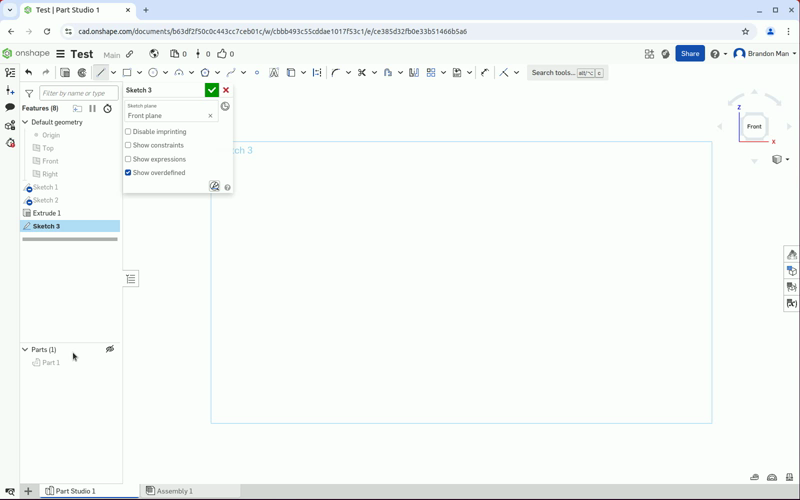
key_down(shift)
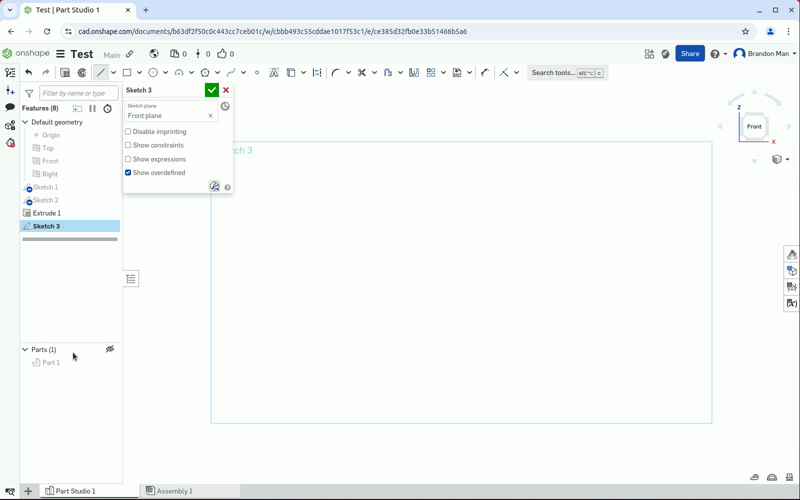
mouse_move(441, 207)
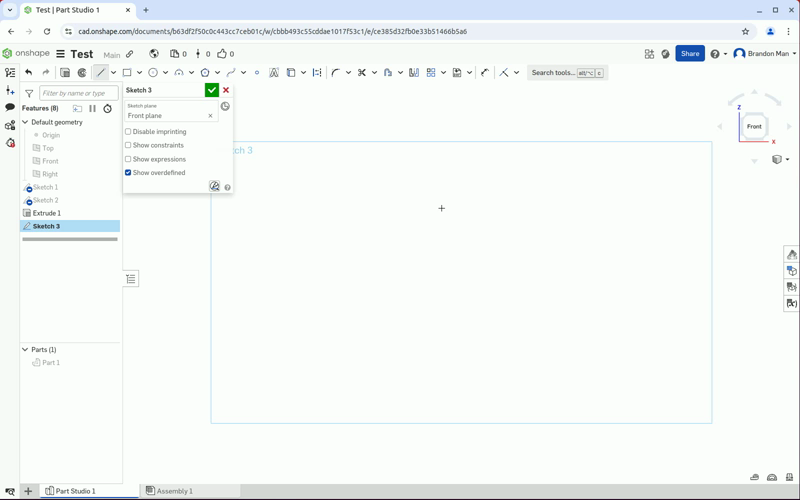
click(441, 207)
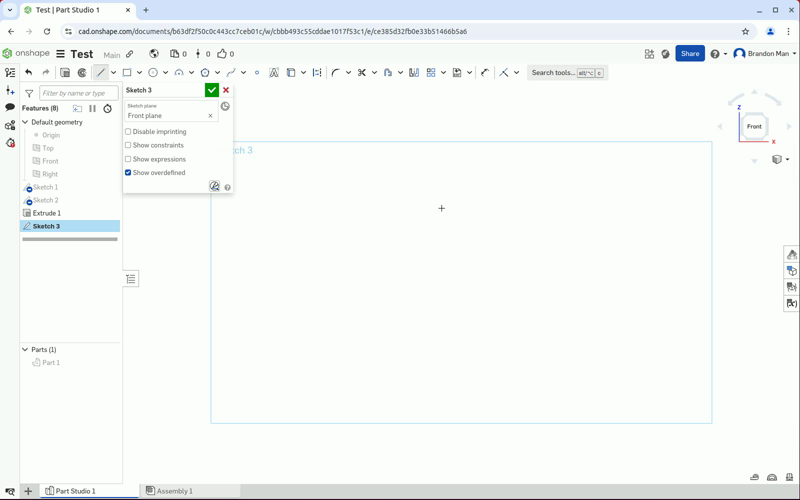
key_up(shift)
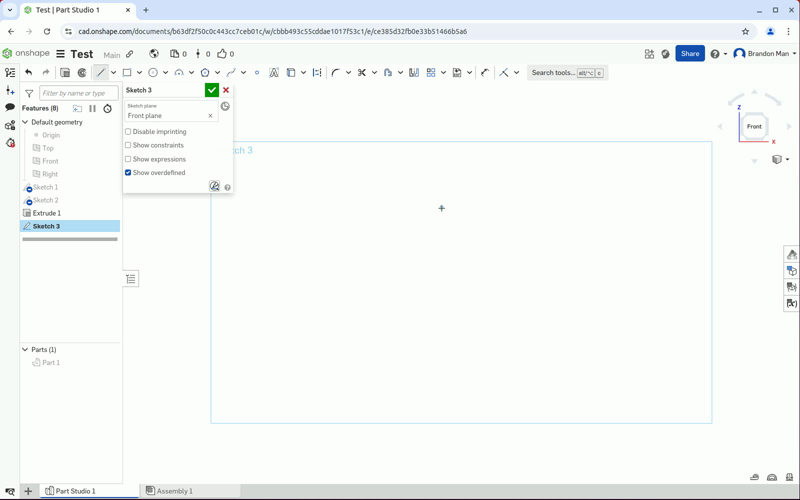
key_down(shift)
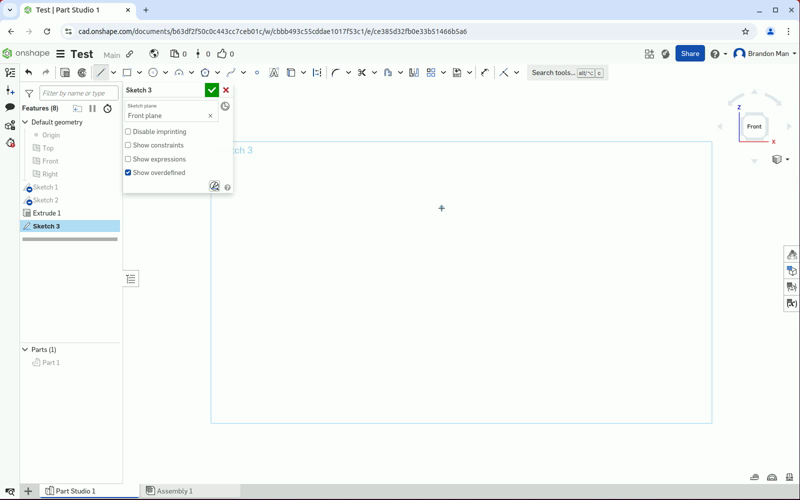
mouse_move(471, 207)
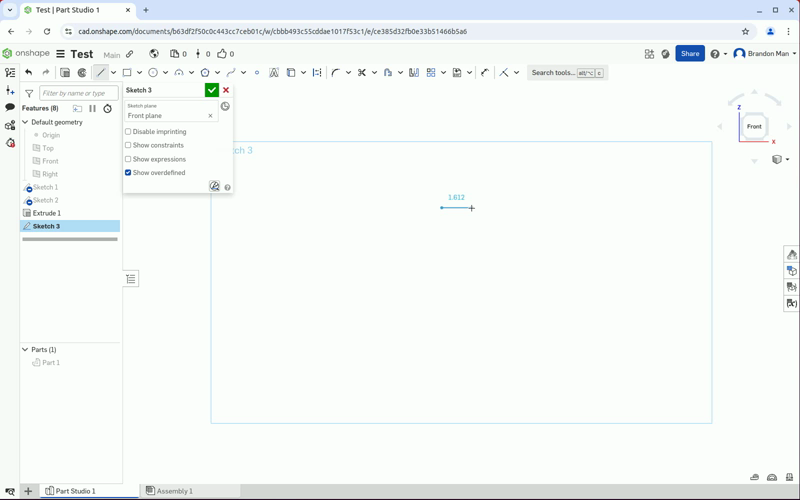
mouse_move(450, 223)
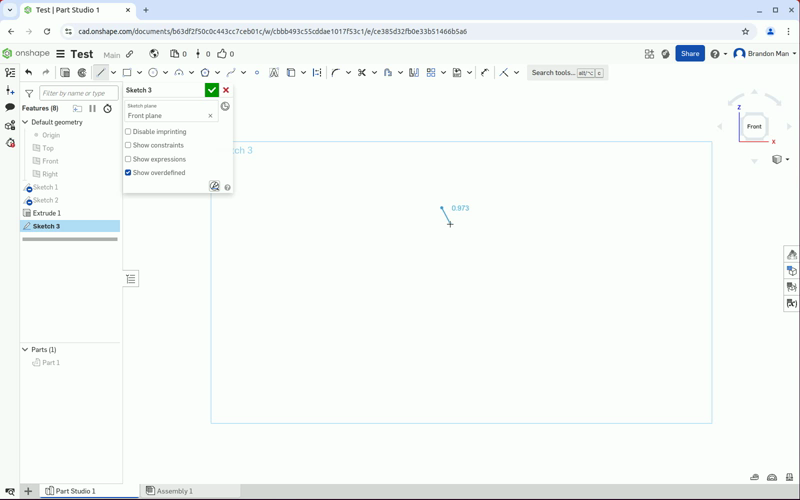
click(450, 223)
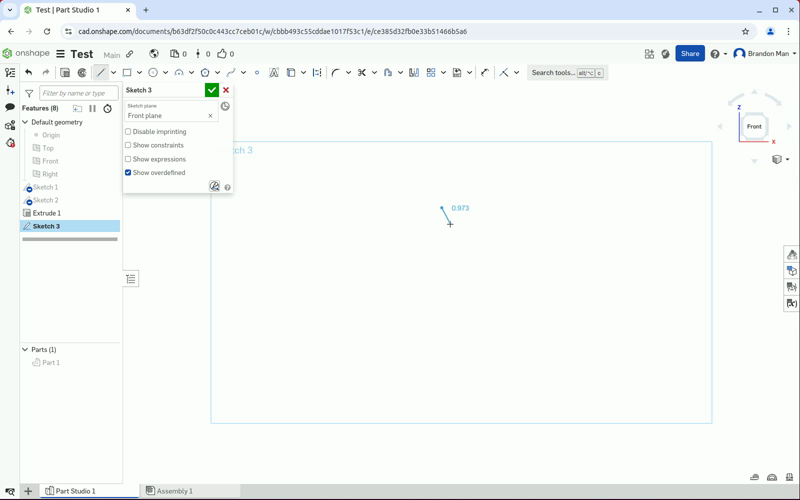
key_up(shift)
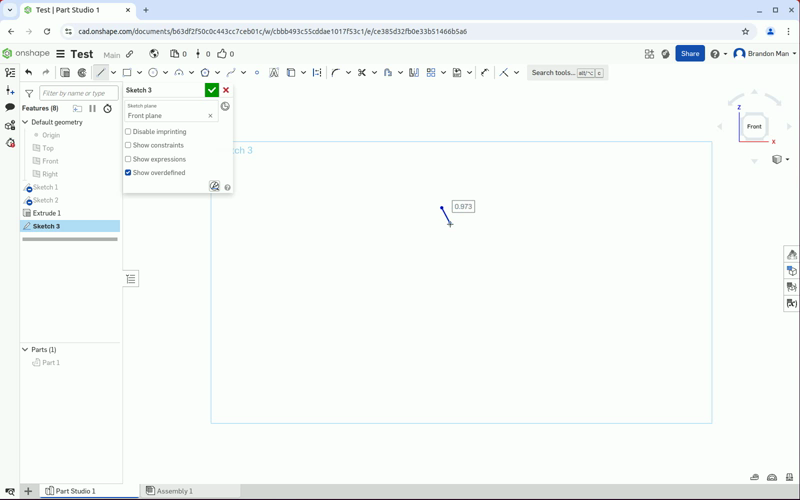
key_down(shift)
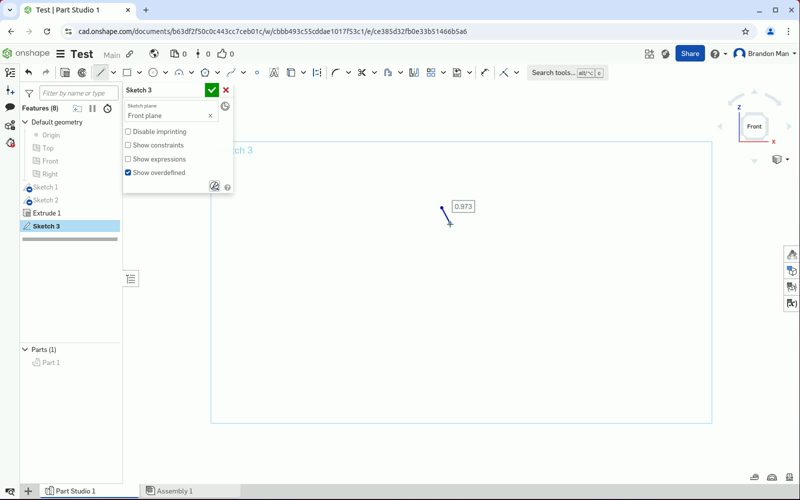
mouse_move(450, 394)
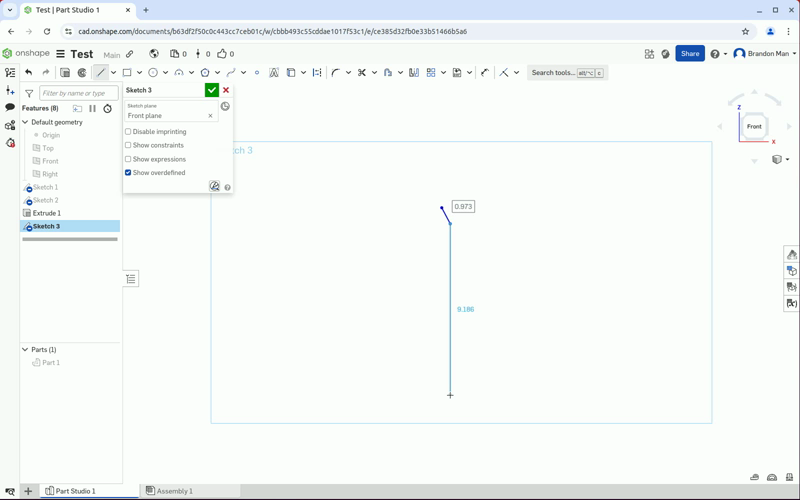
click(450, 394)
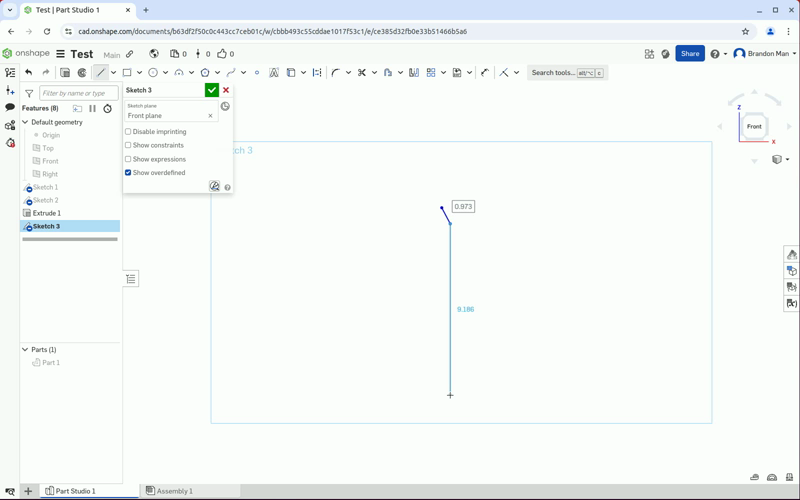
key_up(shift)
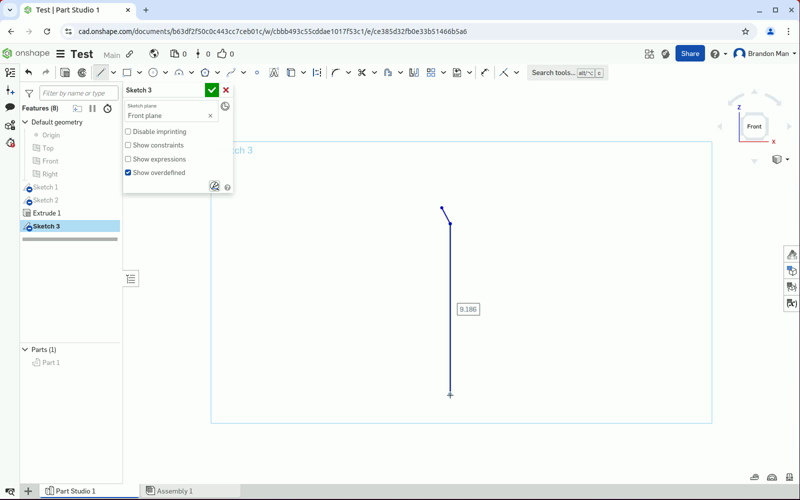
key_down(shift)
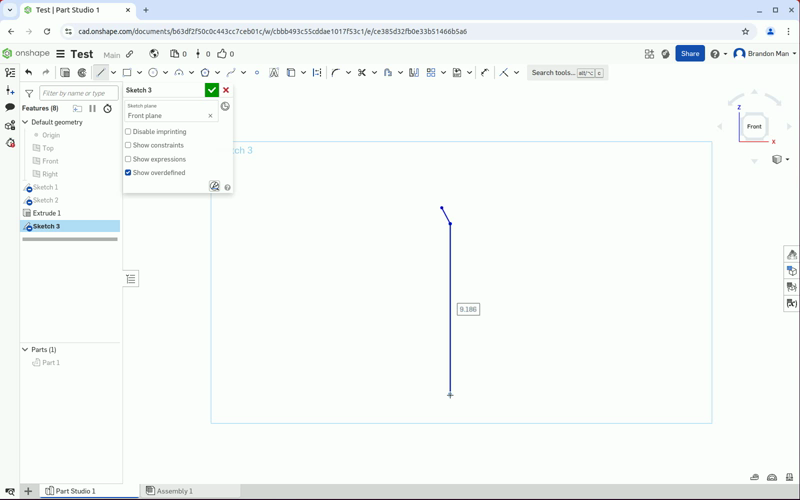
mouse_move(480, 394)
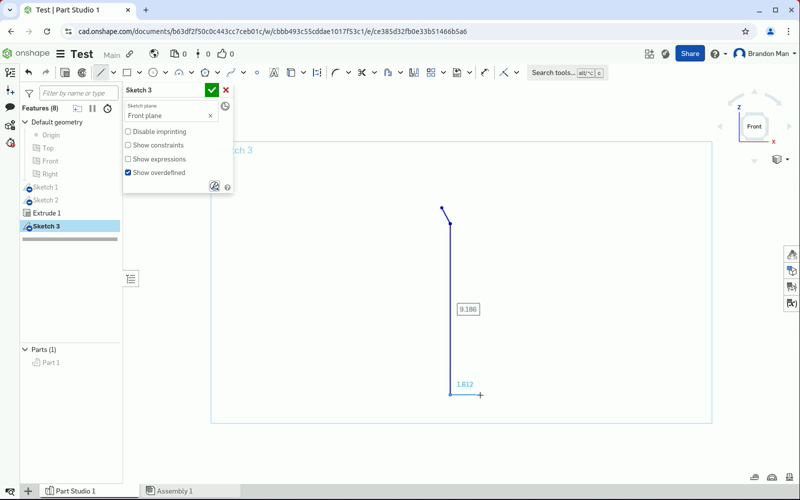
mouse_move(473, 394)
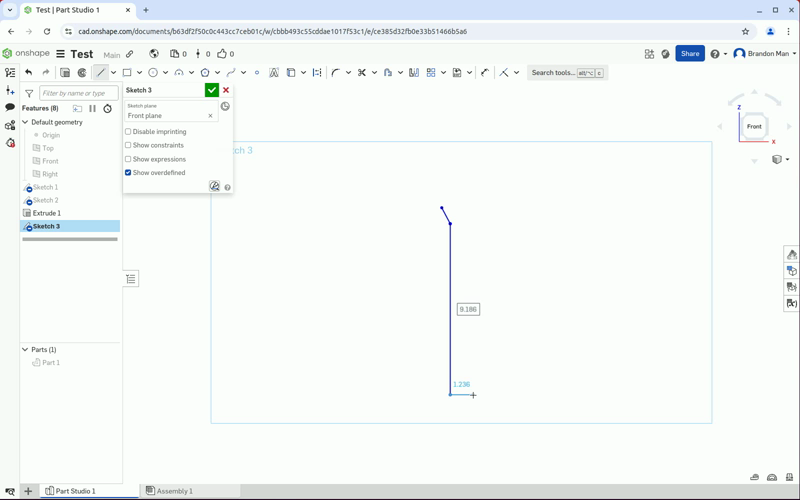
click(473, 394)
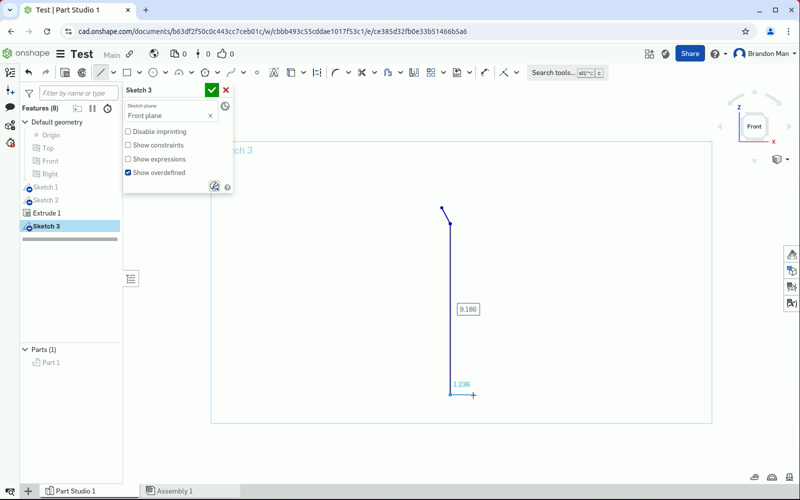
key_up(shift)
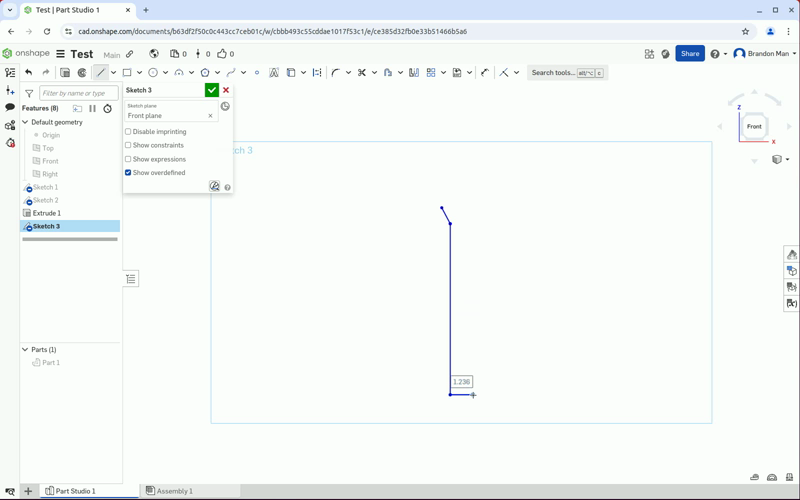
key_down(shift)
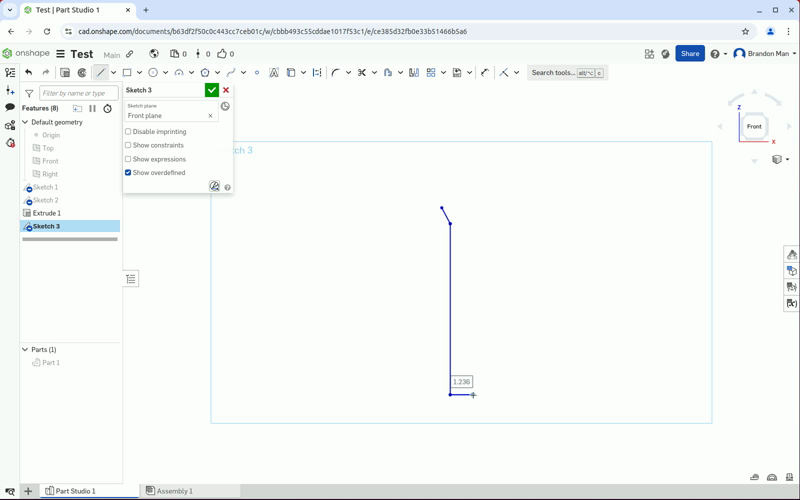
mouse_move(473, 223)
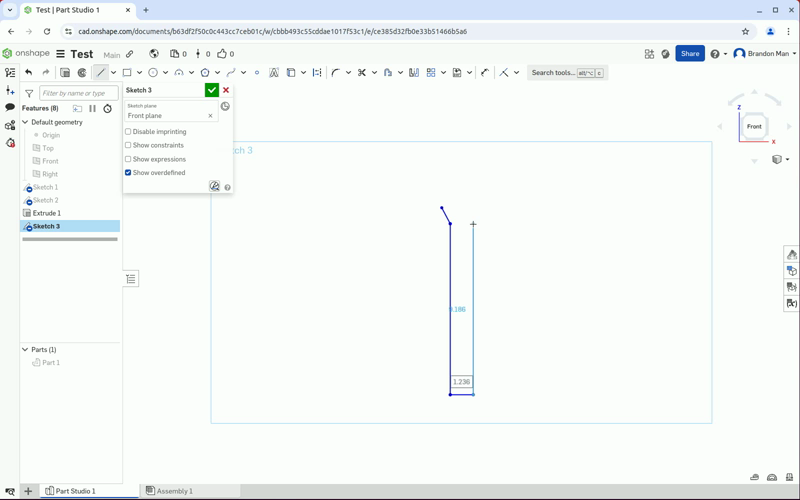
click(473, 223)
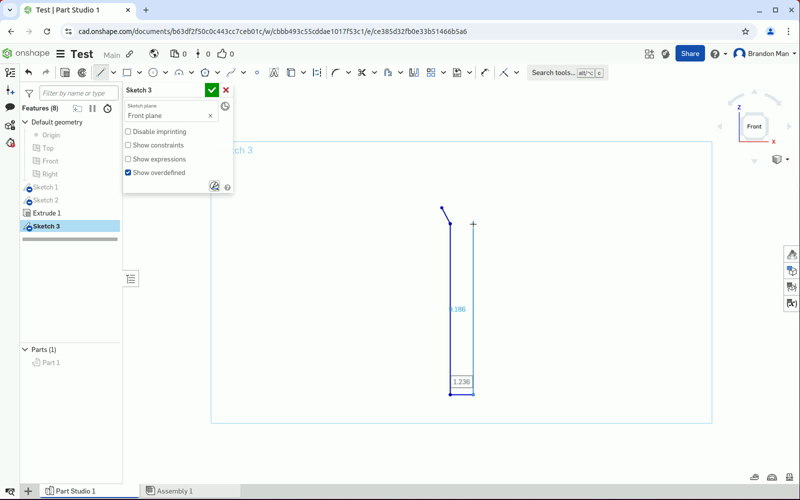
key_up(shift)
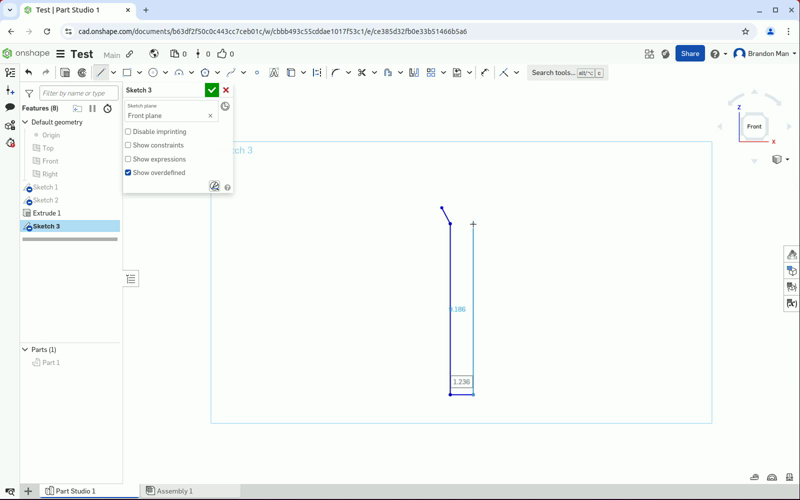
key_down(shift)
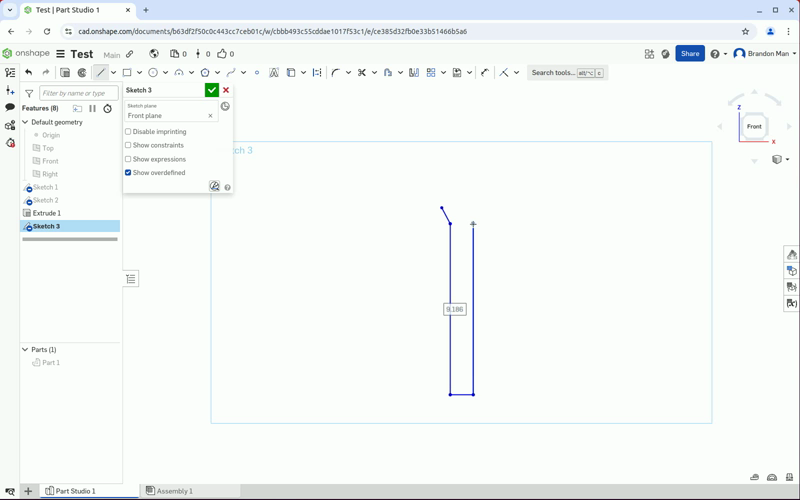
mouse_move(503, 223)
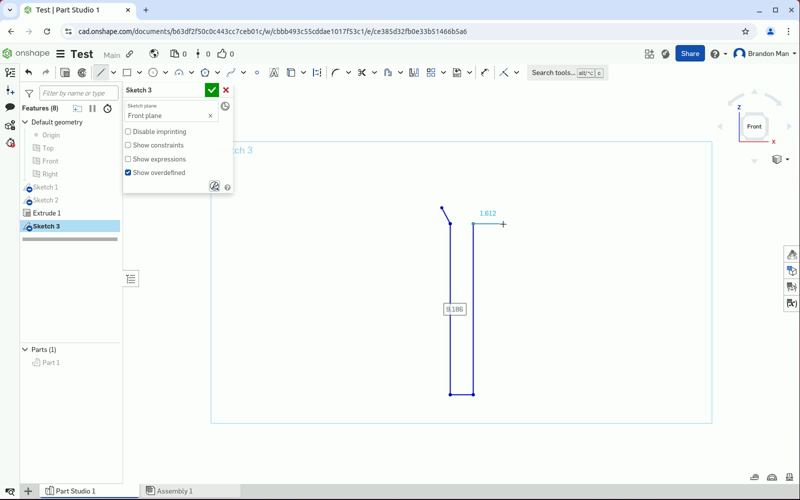
mouse_move(479, 207)
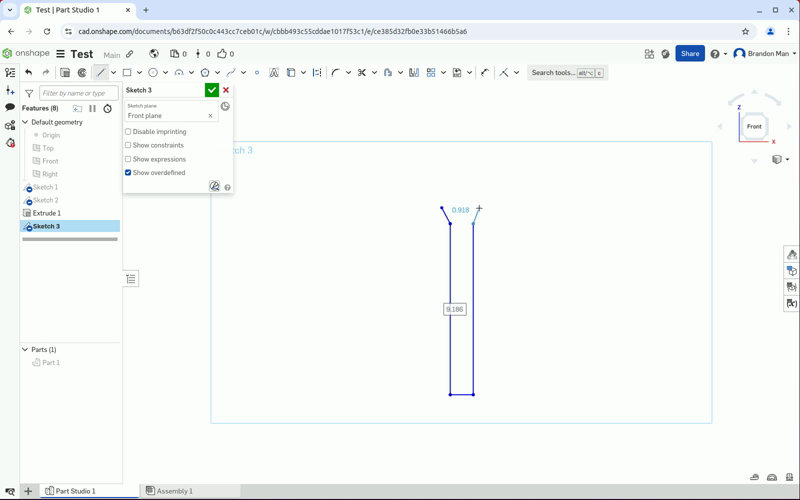
click(479, 207)
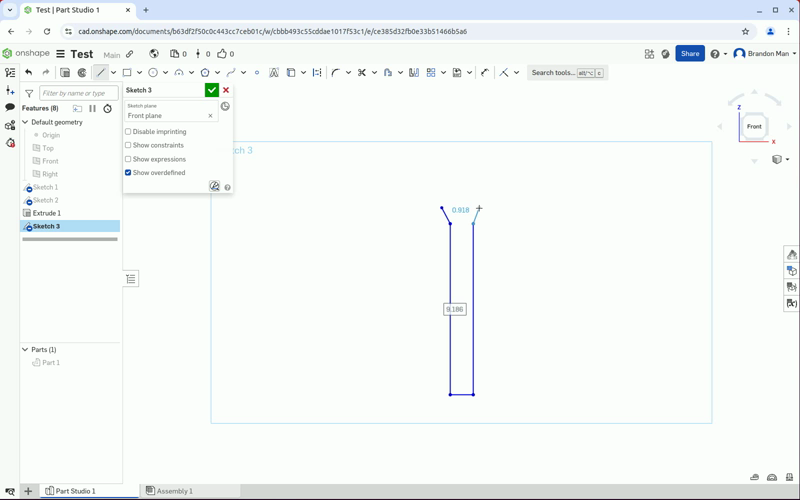
key_up(shift)
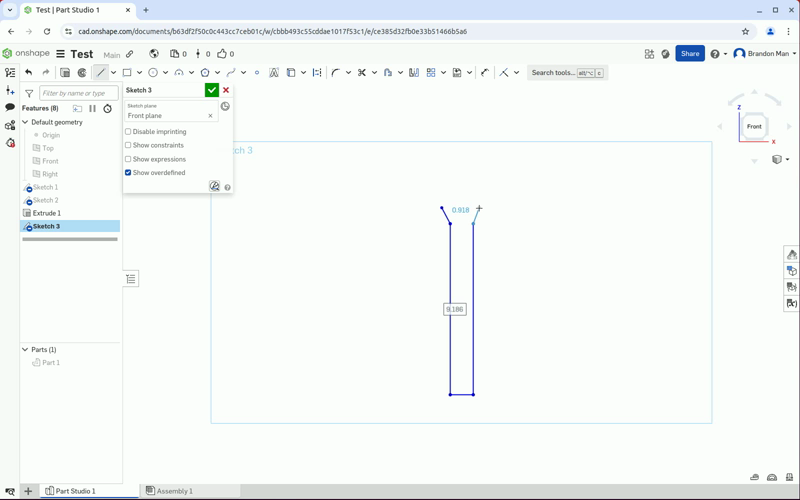
mouse_move(509, 207)
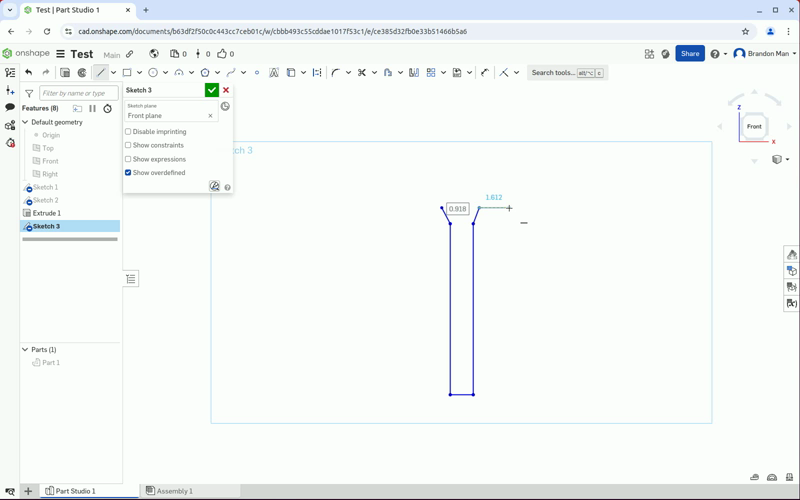
key_down(shift)
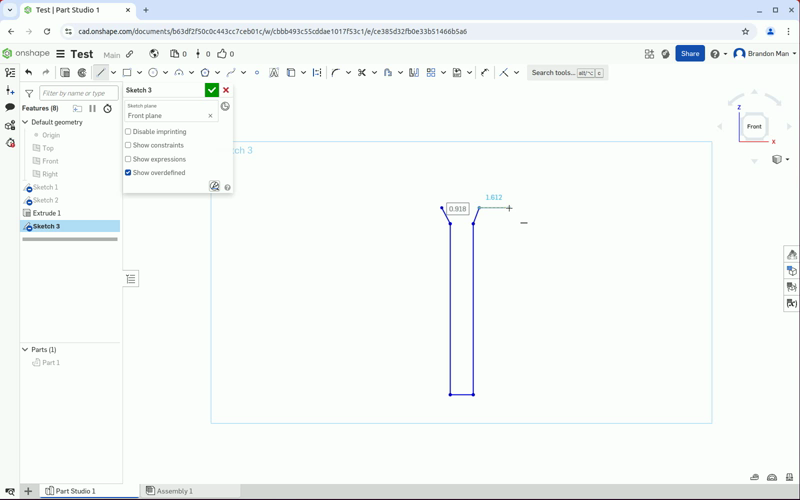
mouse_move(441, 207)
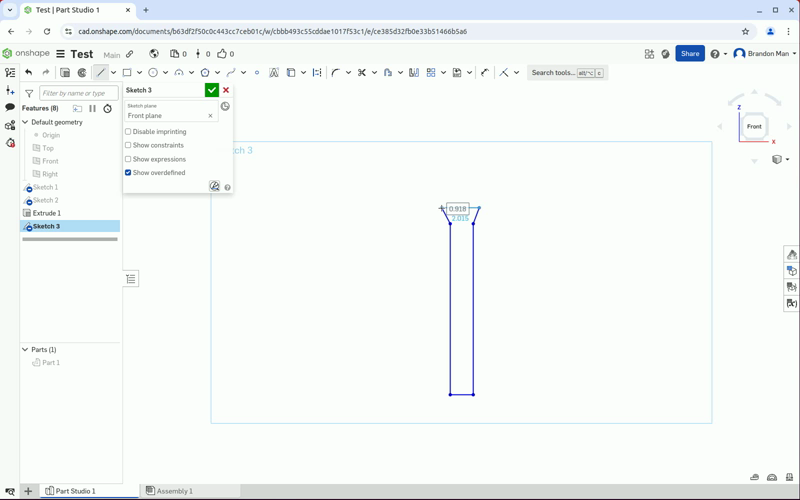
key_up(shift)
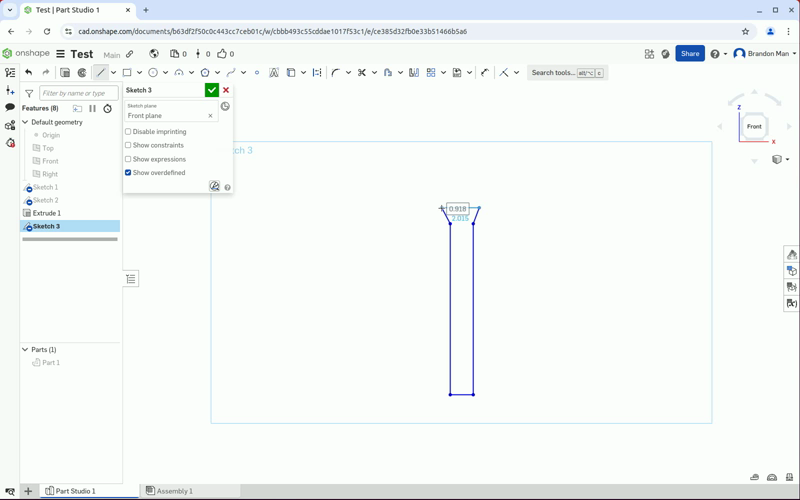
click(441, 207)
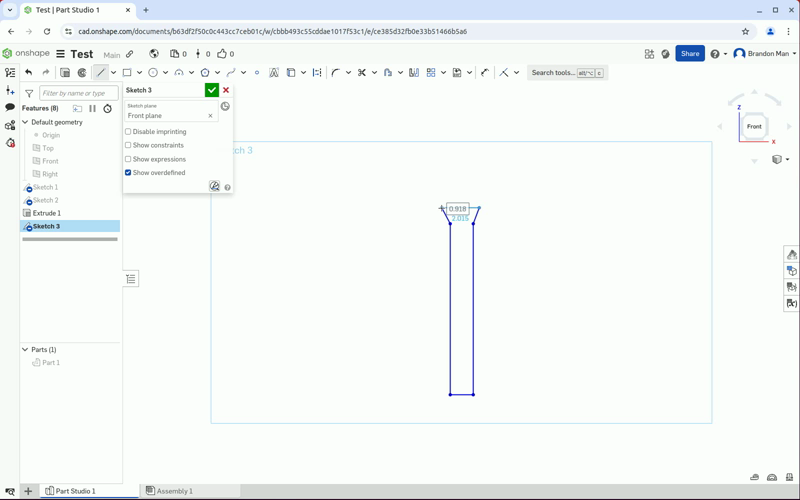
key(esc)
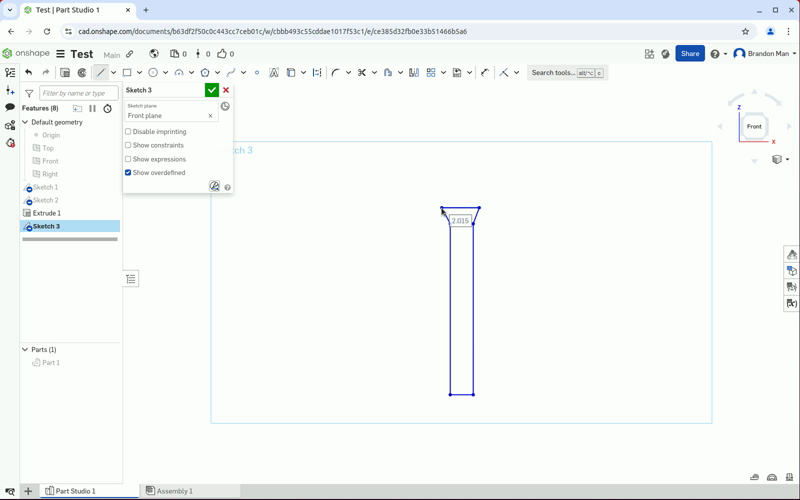
mouse_move(458, 252)
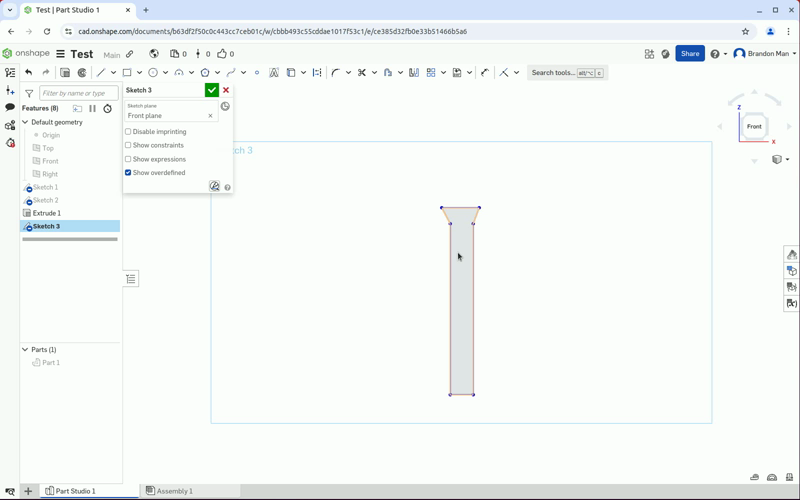
click(458, 252)
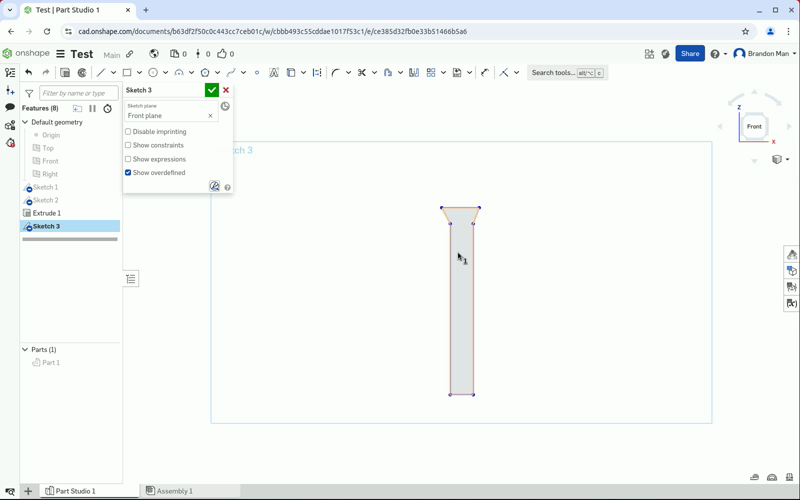
mouse_move(73, 352)
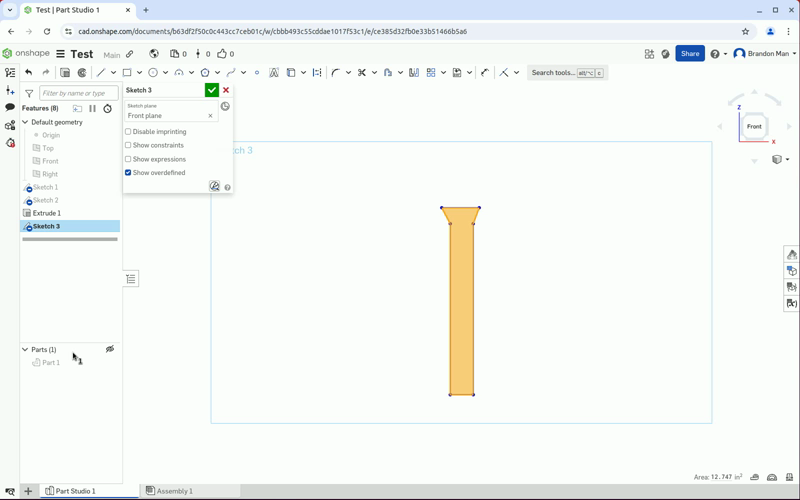
key(shift+y)
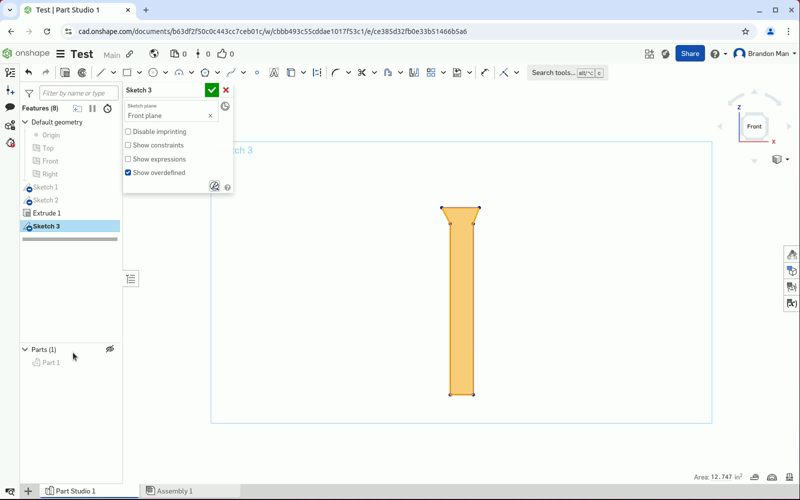
key(shift+e)
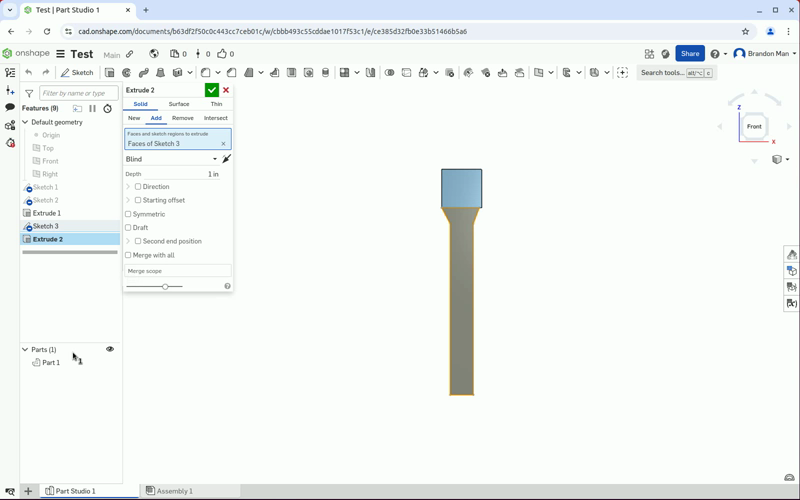
mouse_move(143, 106)
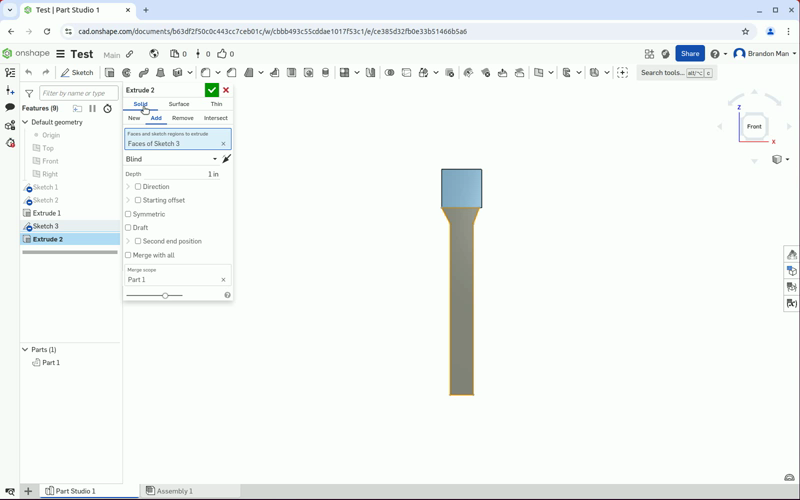
click(143, 106)
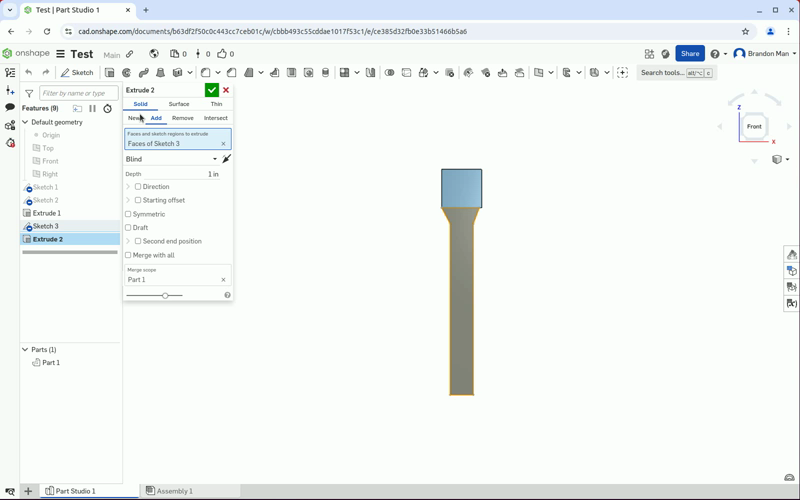
mouse_move(137, 120)
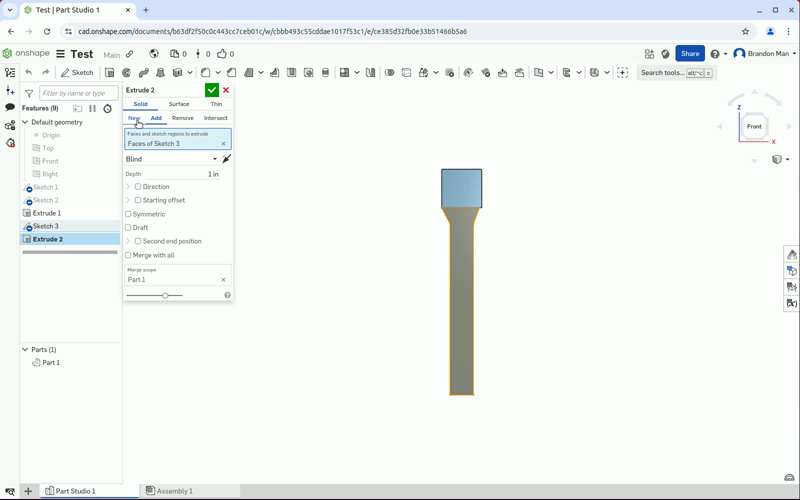
click(137, 120)
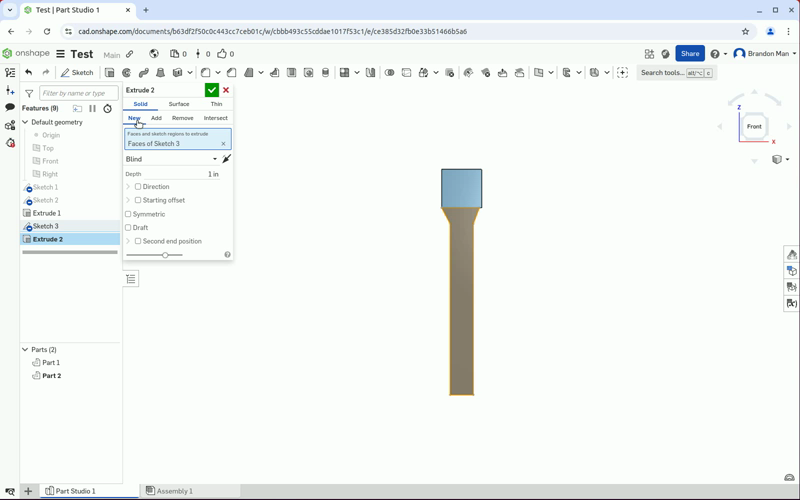
key(tab, 4)
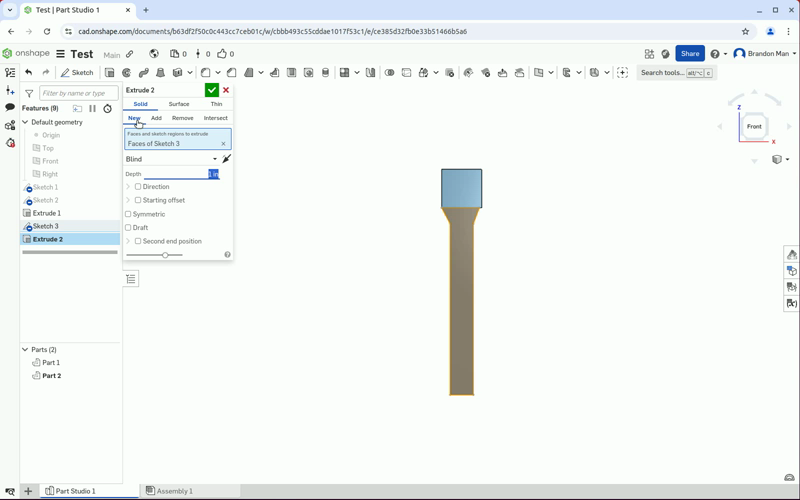
text(1.196)
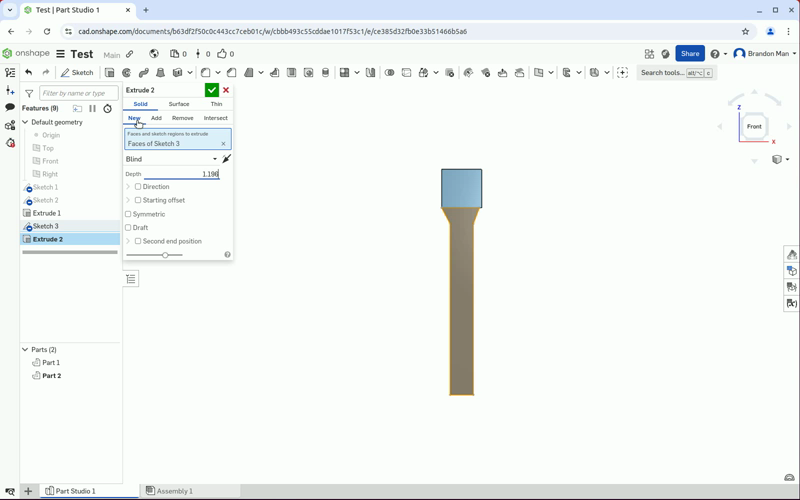
key(enter)
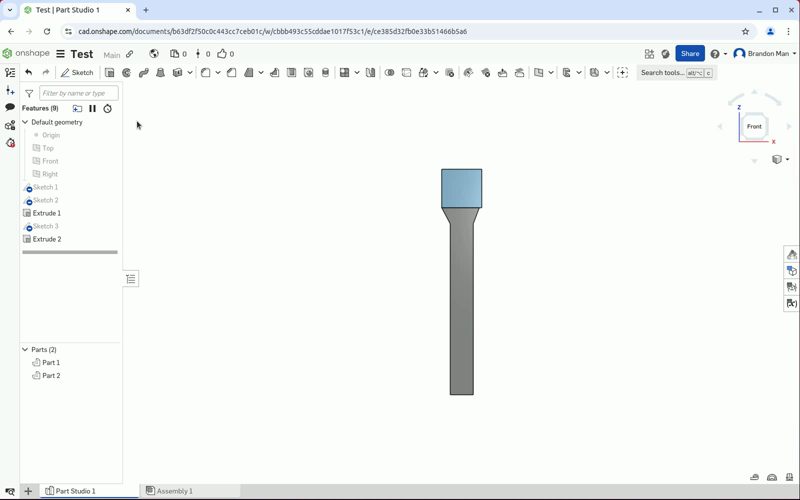
key(shift+h)
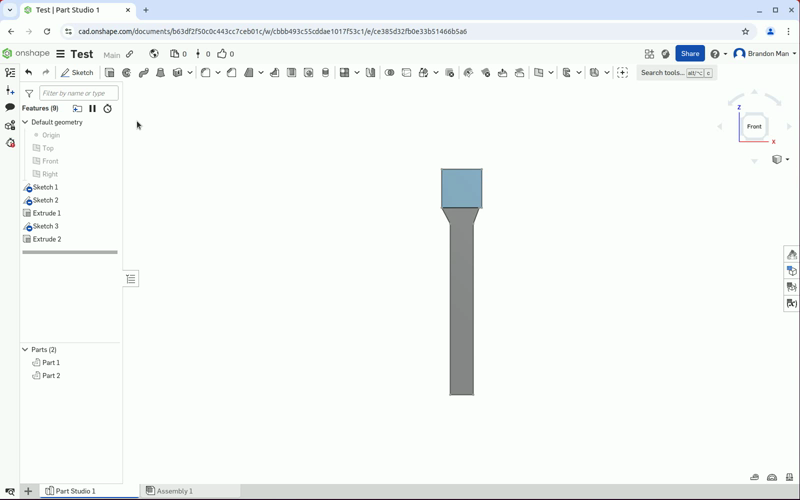
key(shift+h)
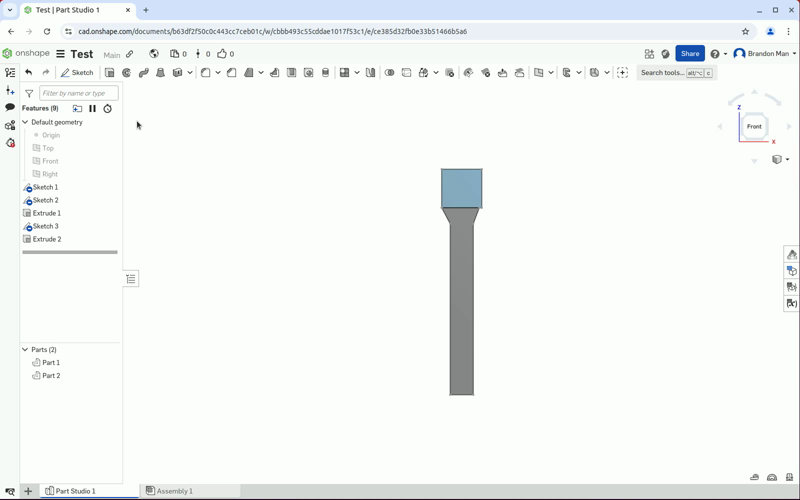
key(shift+7)
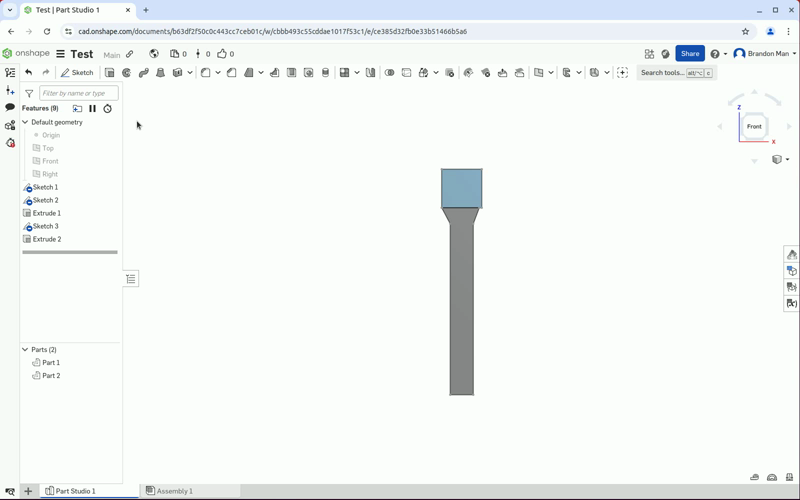
key(left, 2)
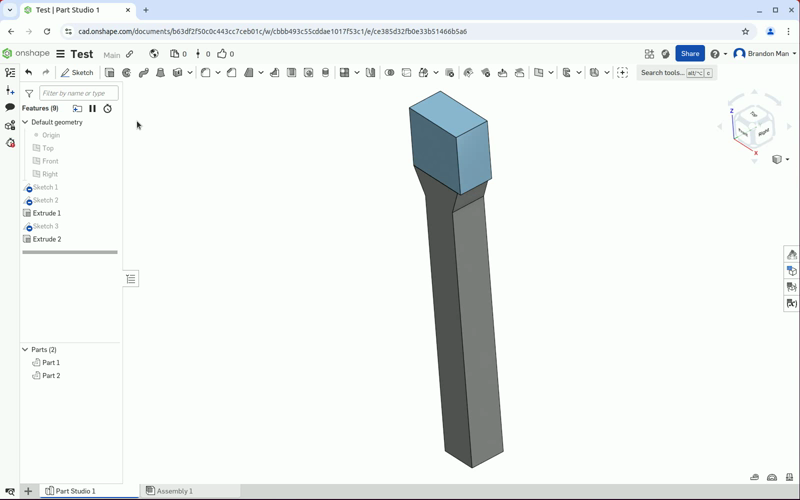
key(down, 2)
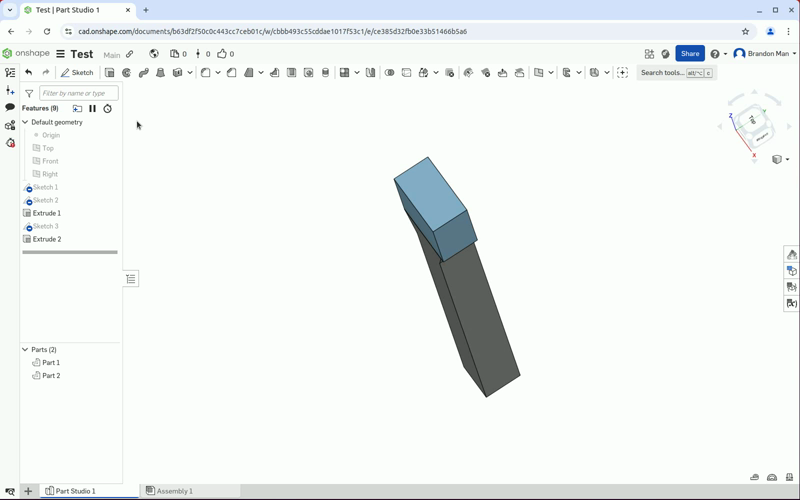
key(up, 2)
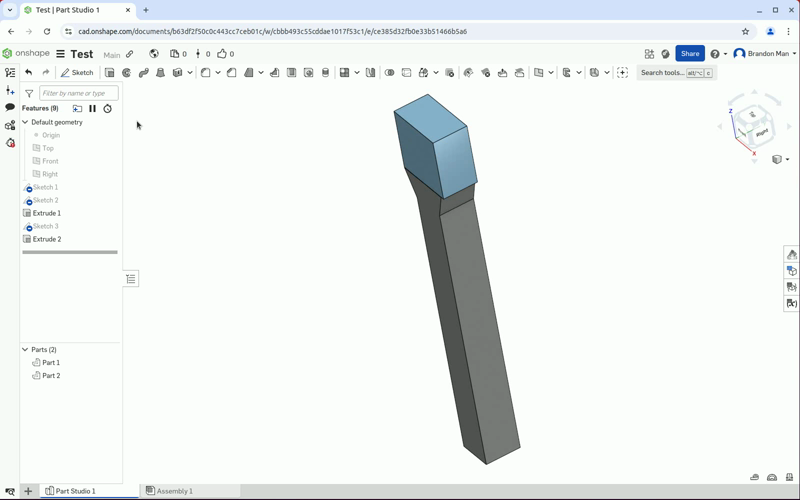
key(right, 2)
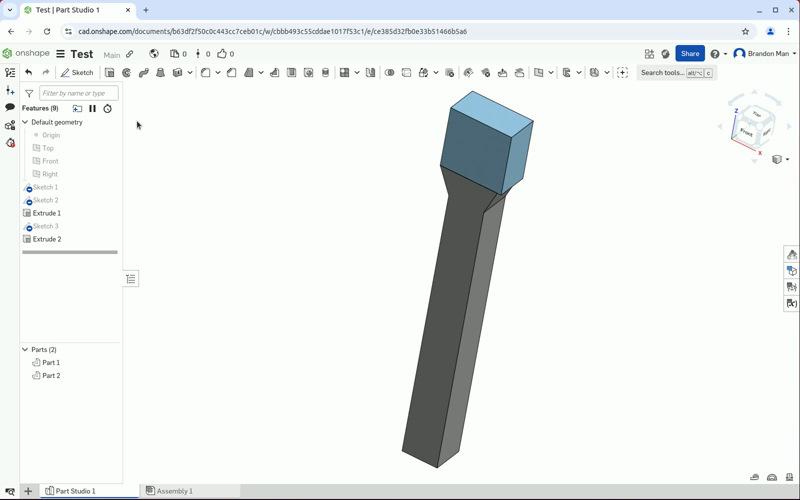
mouse_move(73, 189)
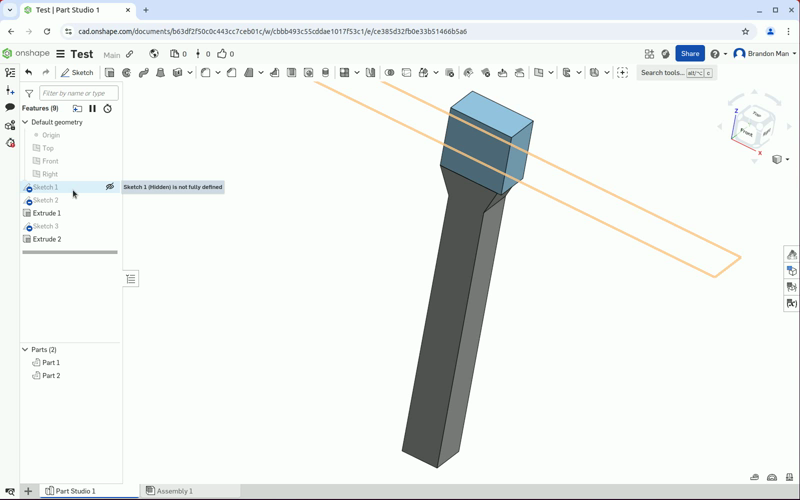
click(73, 189)